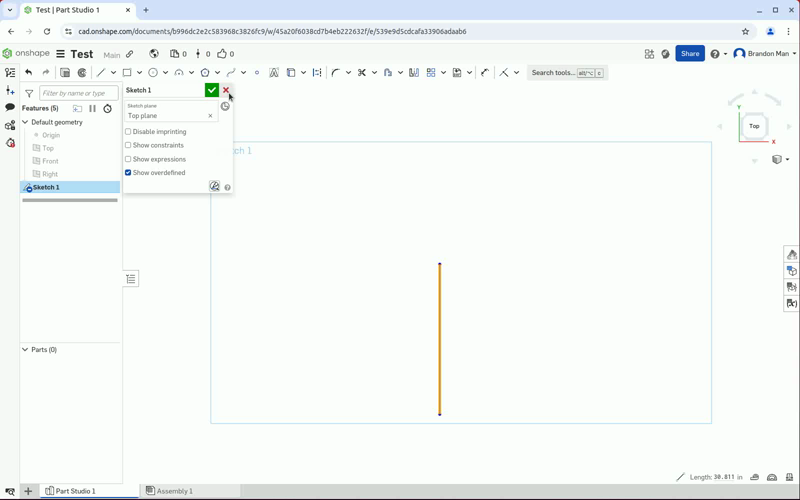
key(shift+h)
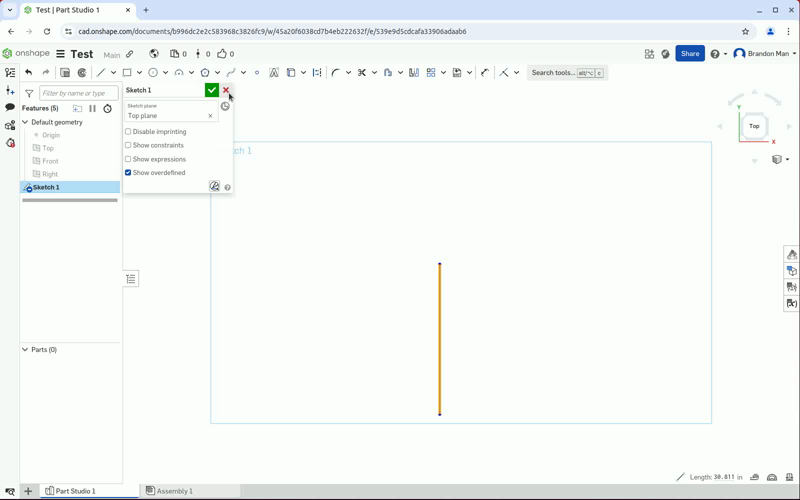
key(shift+s)
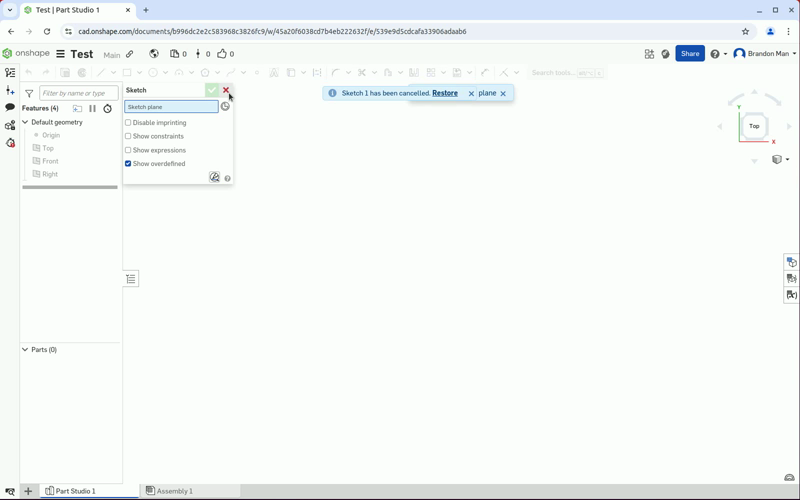
mouse_move(73, 150)
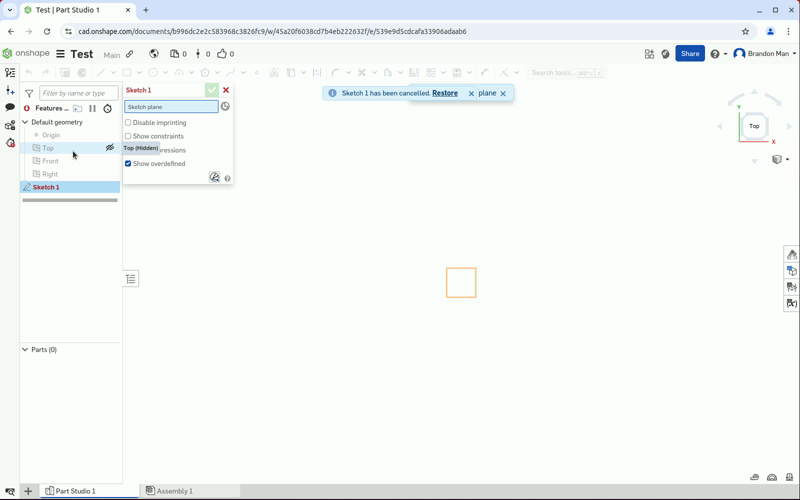
click(73, 150)
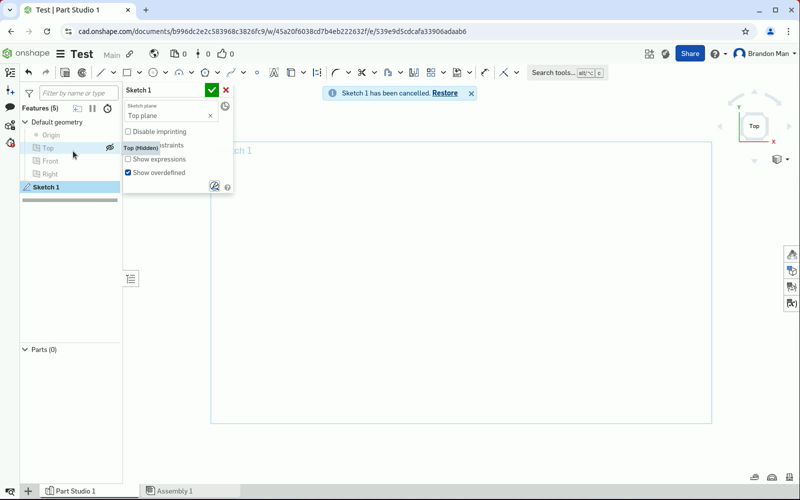
mouse_move(73, 352)
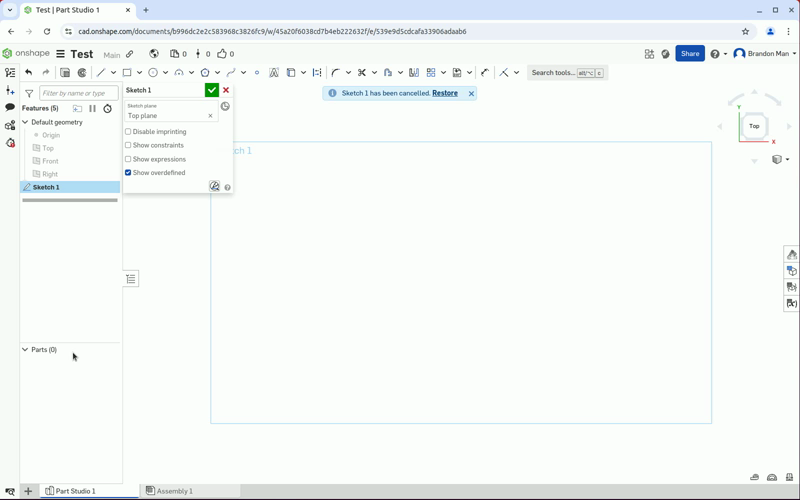
key(y)
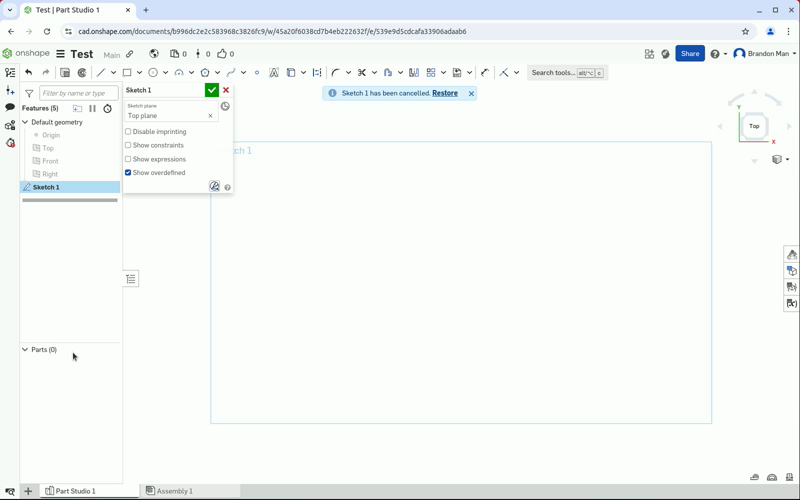
key(c)
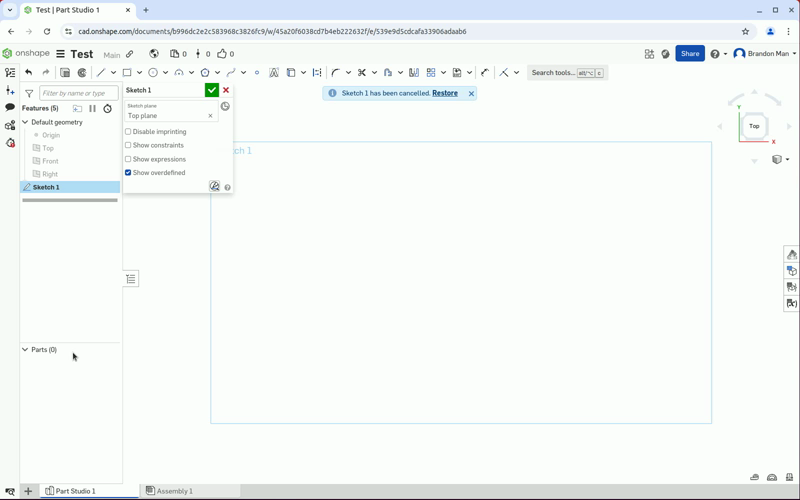
key_down(shift)
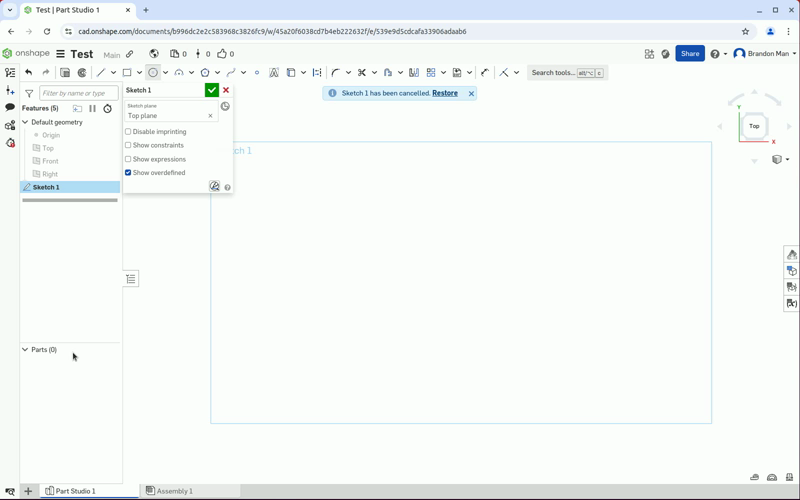
mouse_move(460, 282)
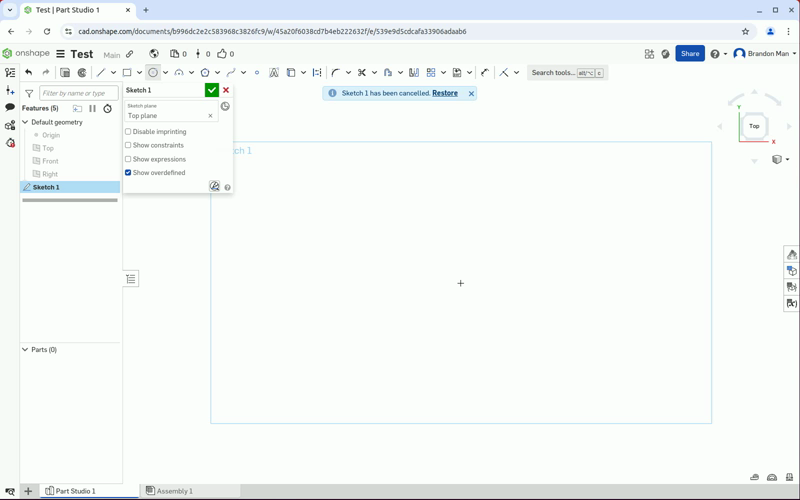
click(460, 282)
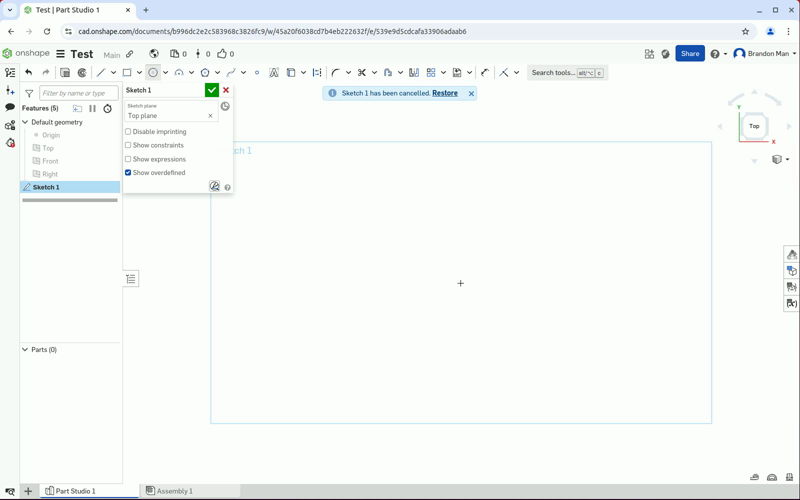
key_up(shift)
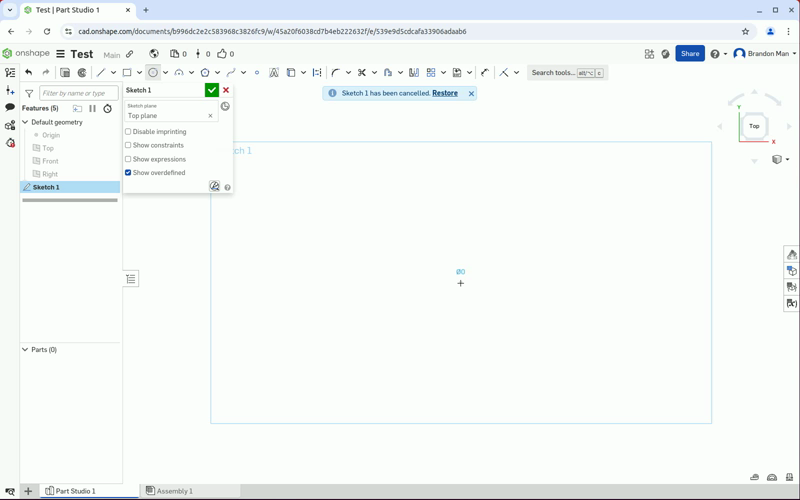
mouse_move(491, 282)
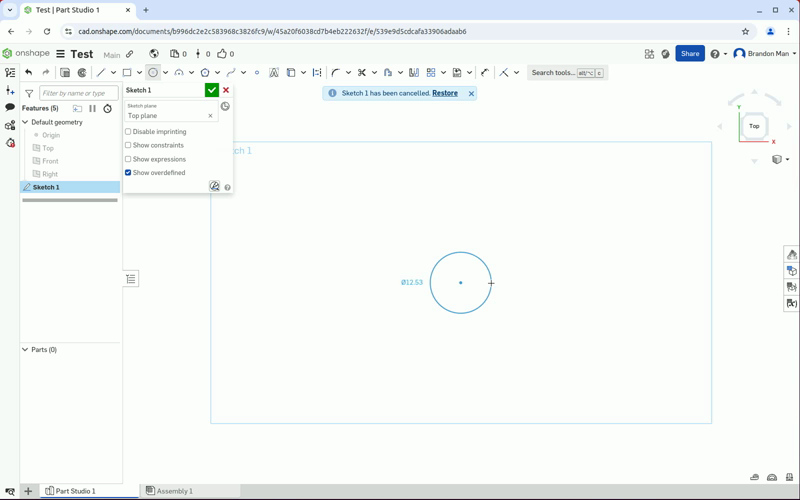
click(491, 282)
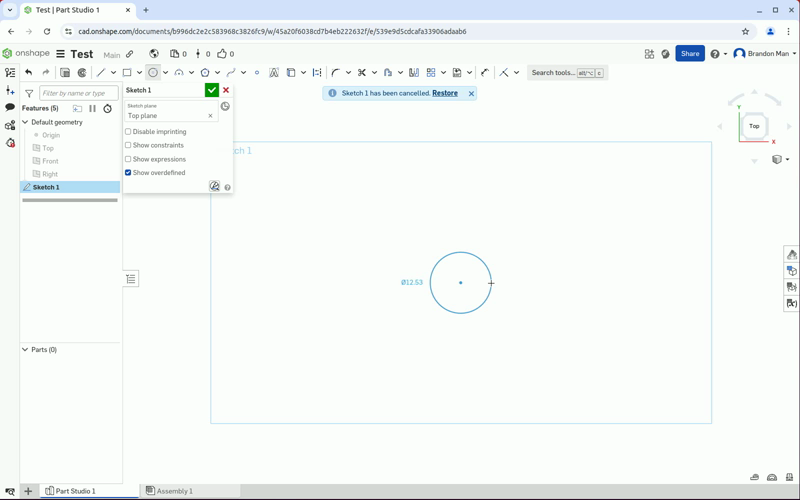
key(esc)
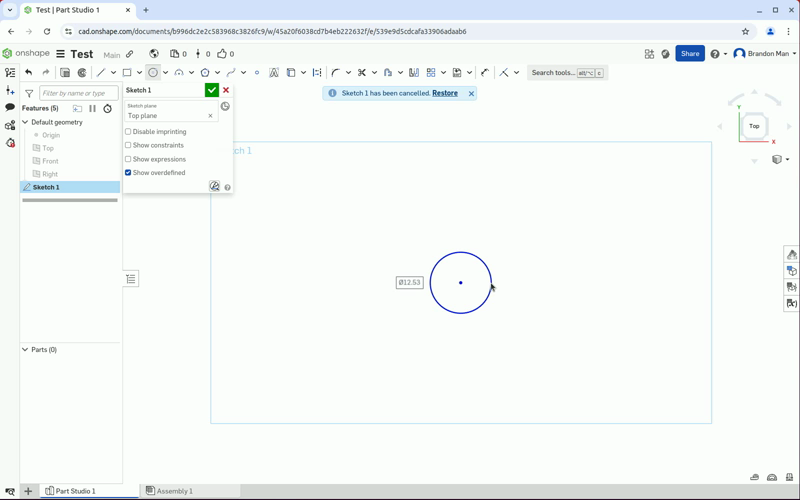
key(c)
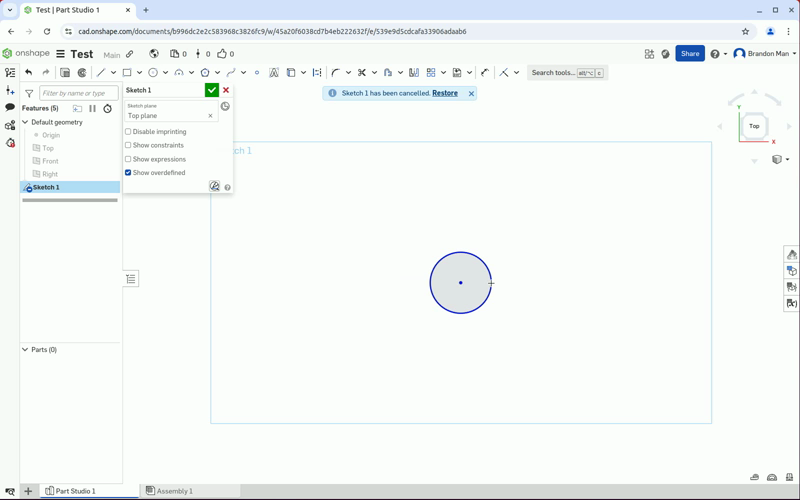
key_down(shift)
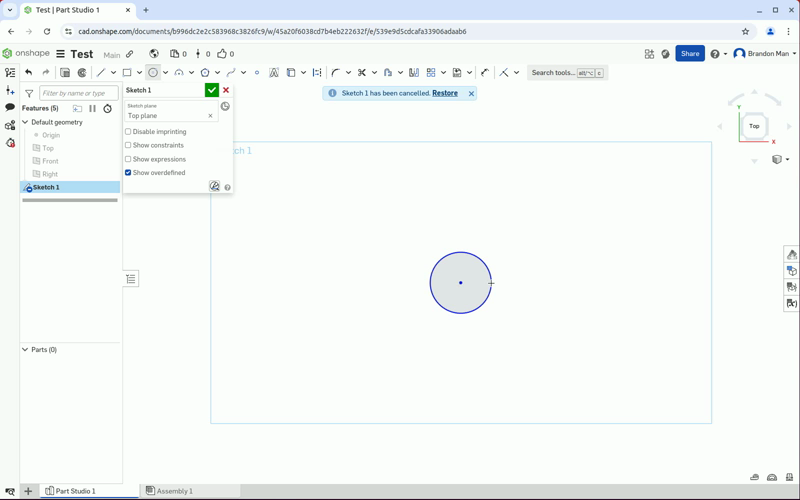
mouse_move(460, 282)
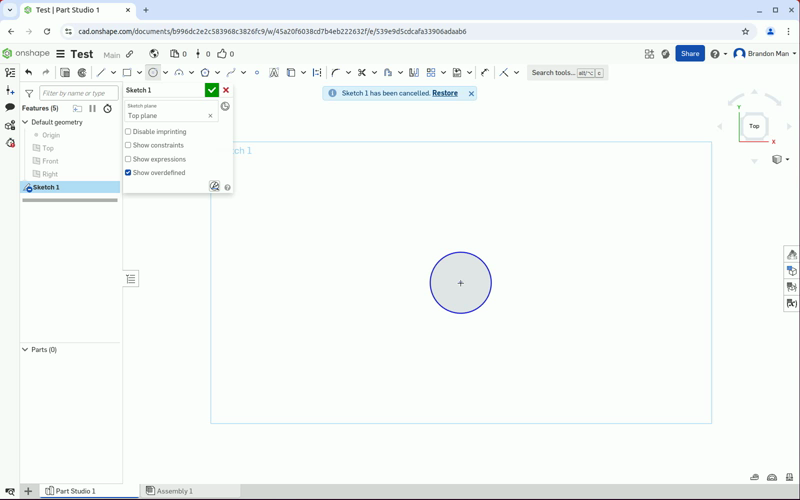
click(460, 282)
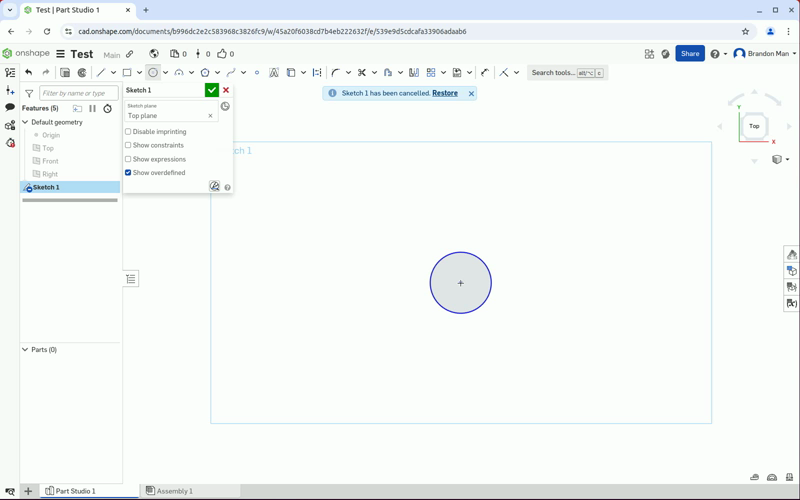
key_up(shift)
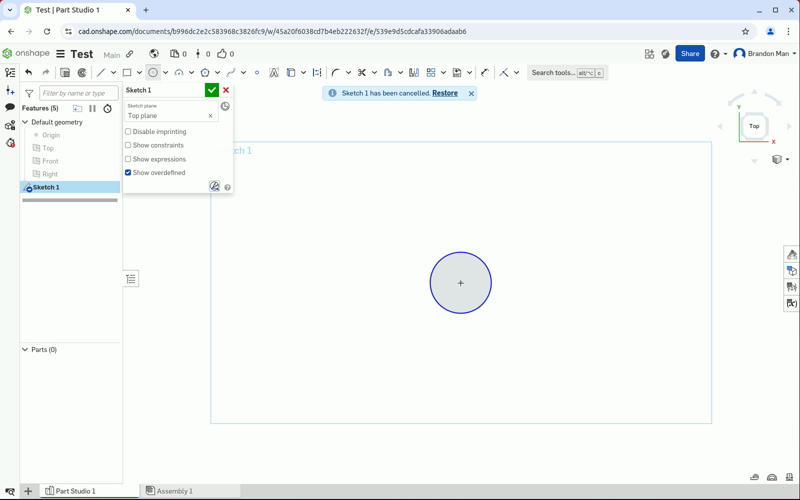
mouse_move(477, 282)
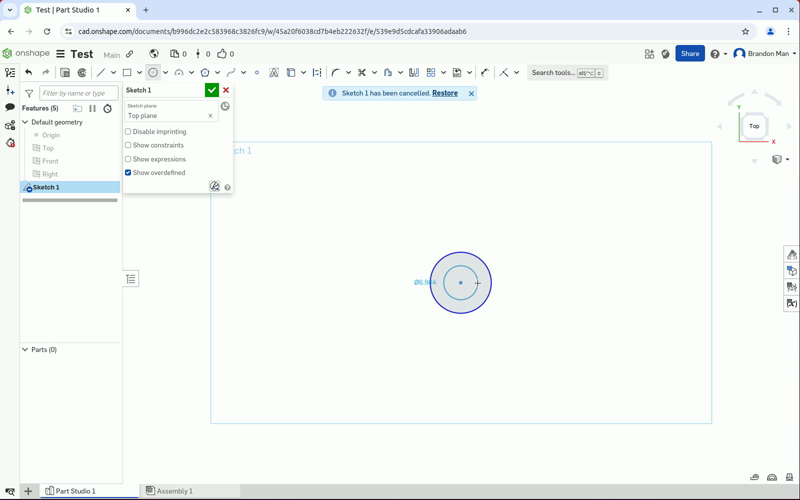
click(477, 282)
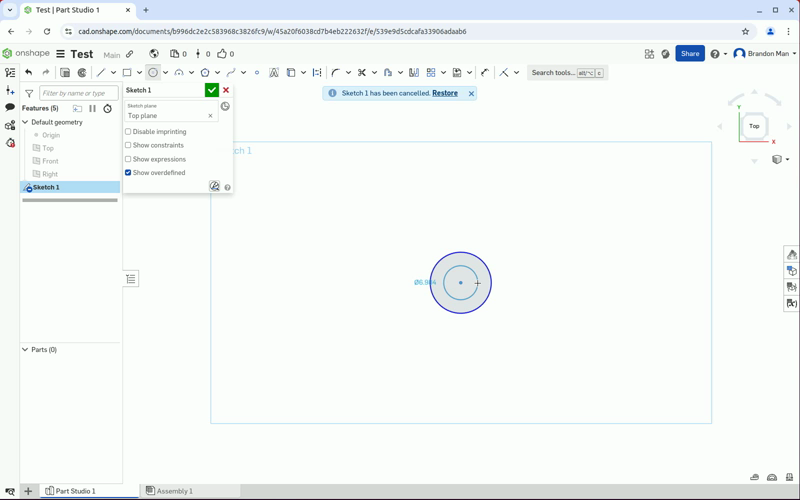
key(esc)
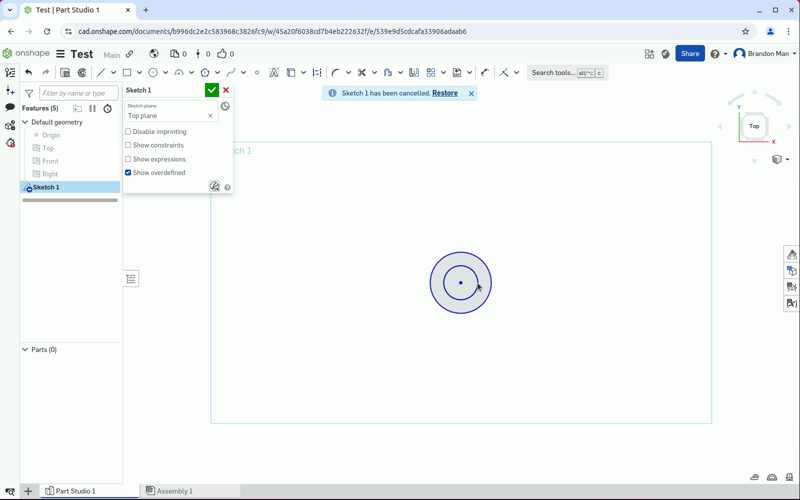
mouse_move(467, 263)
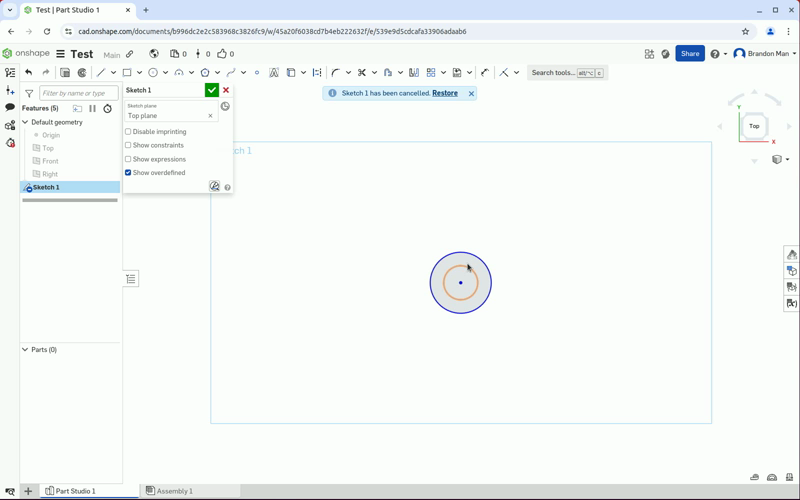
click(467, 263)
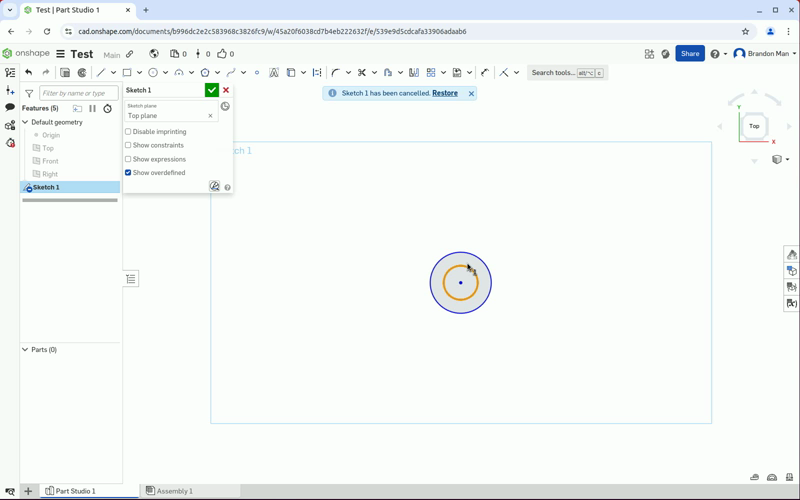
mouse_move(73, 352)
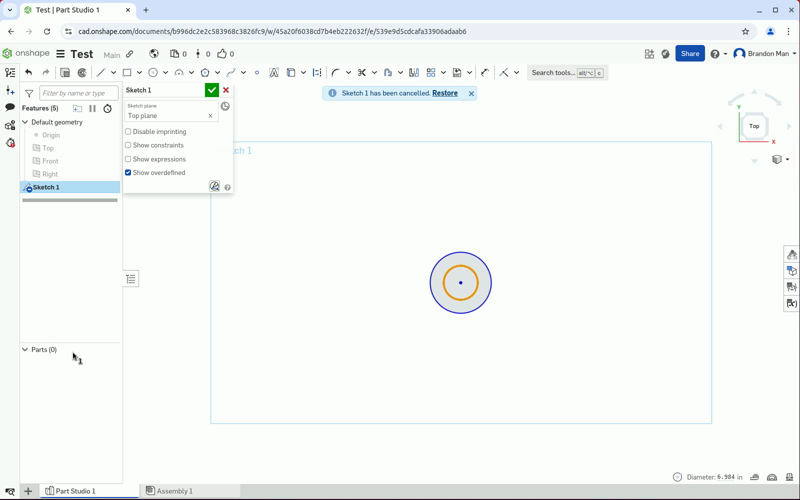
key(shift+y)
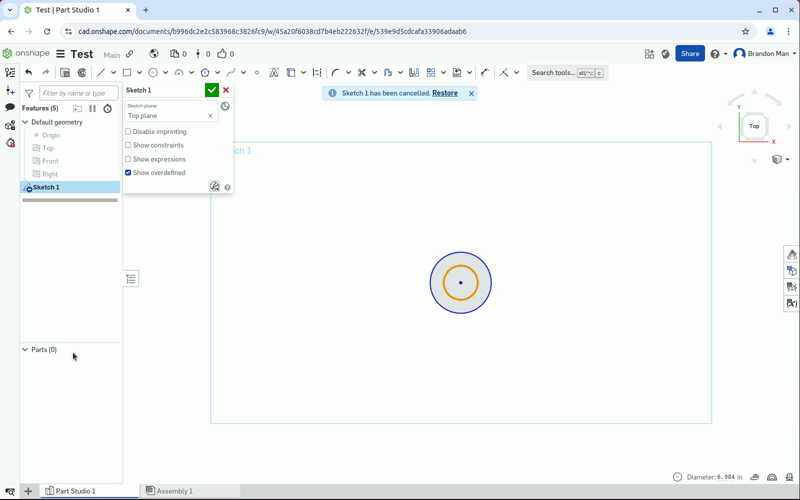
key(shift+e)
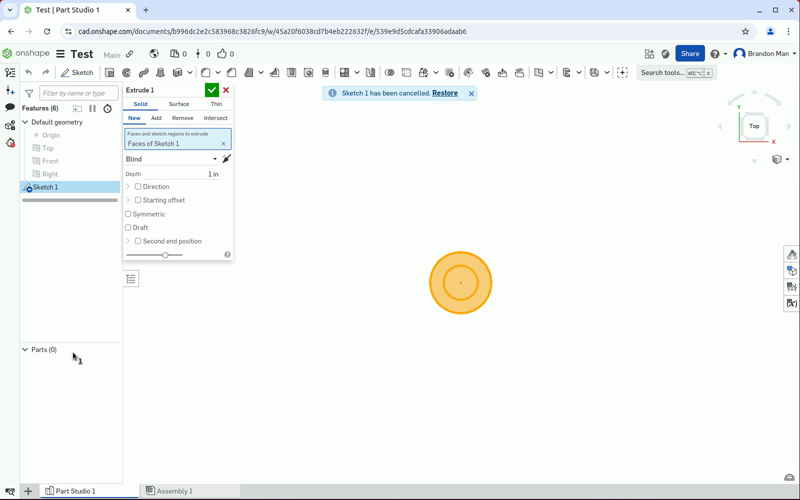
mouse_move(143, 106)
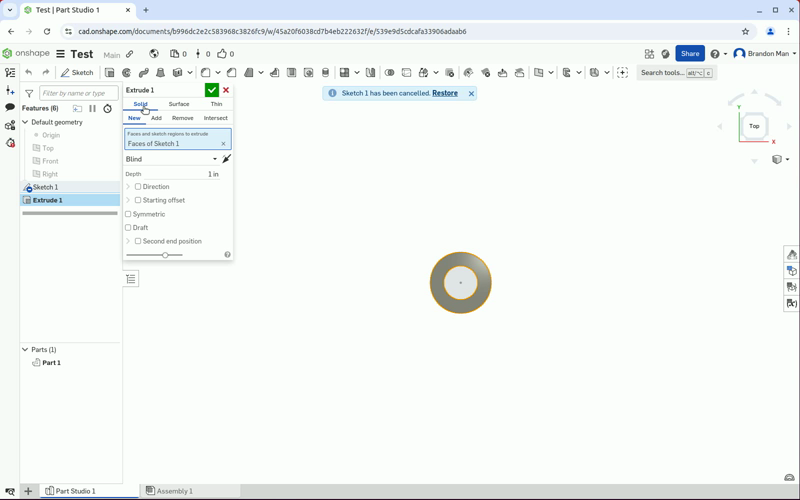
click(143, 106)
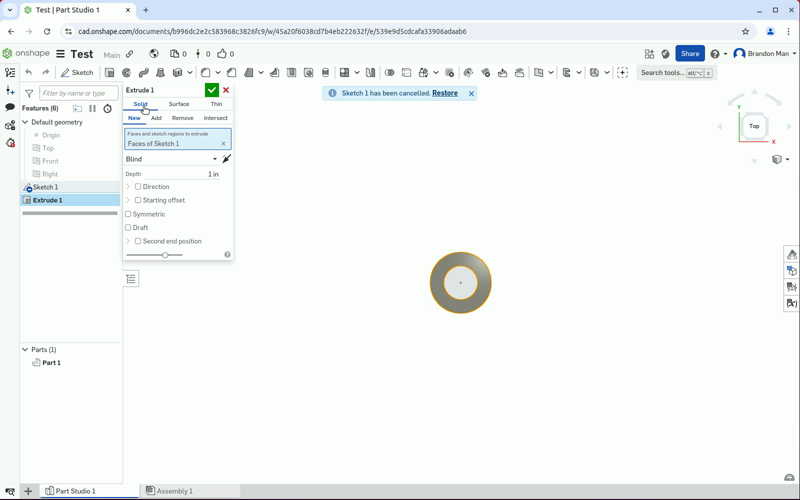
mouse_move(137, 120)
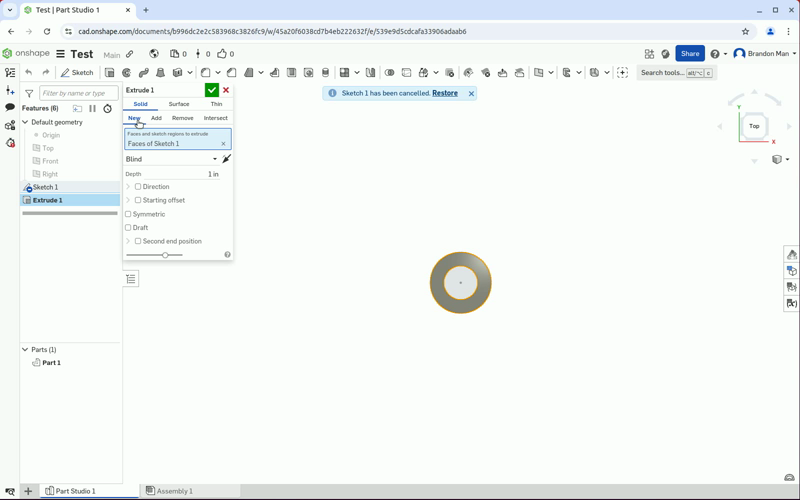
click(137, 120)
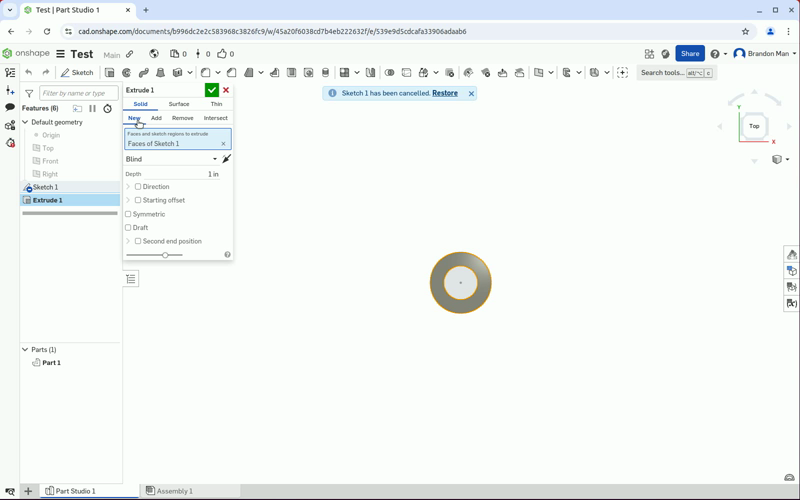
key(tab, 4)
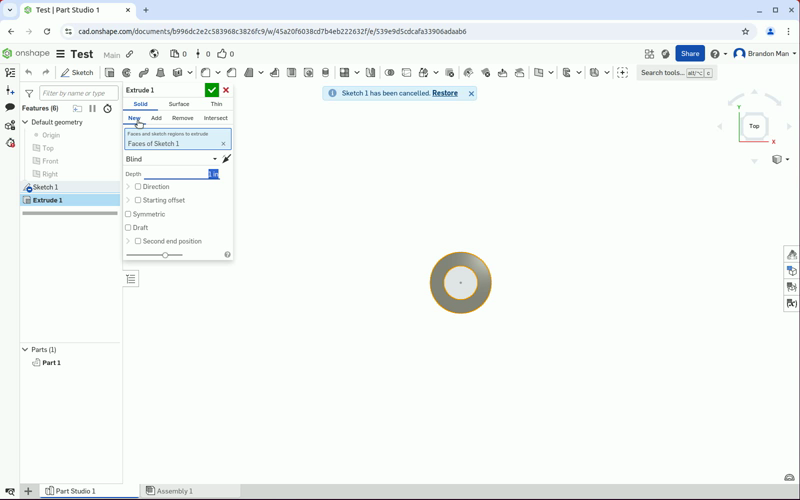
text(23.108)
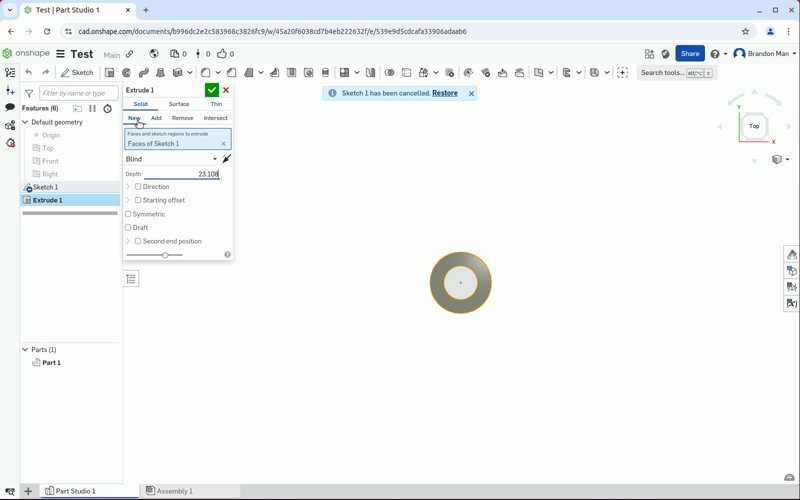
key(enter)
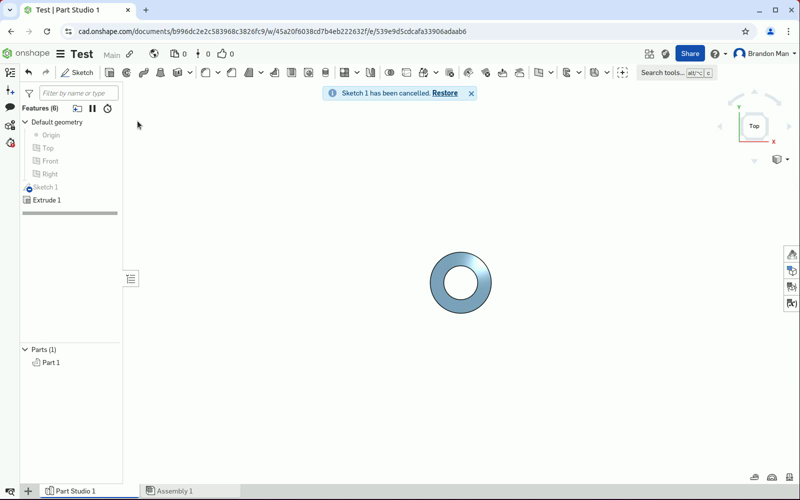
key(shift+h)
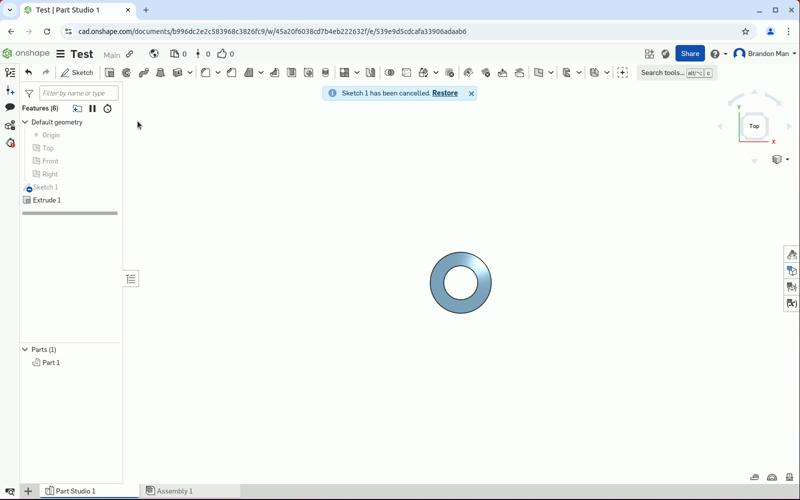
key(shift+h)
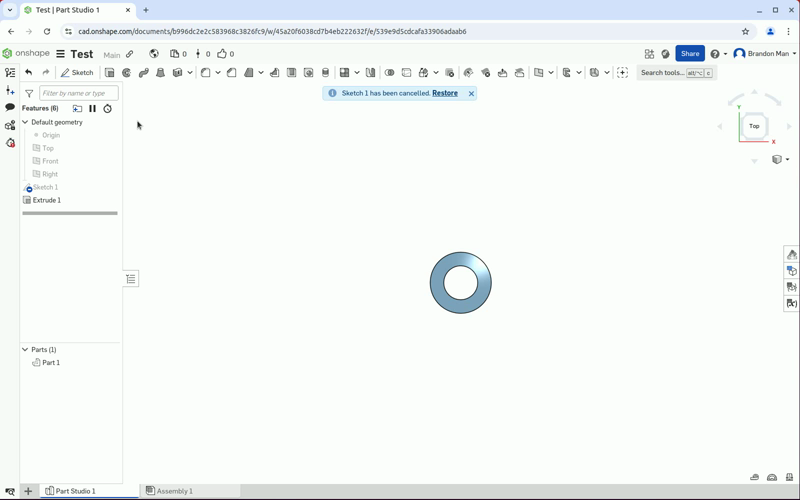
mouse_move(73, 189)
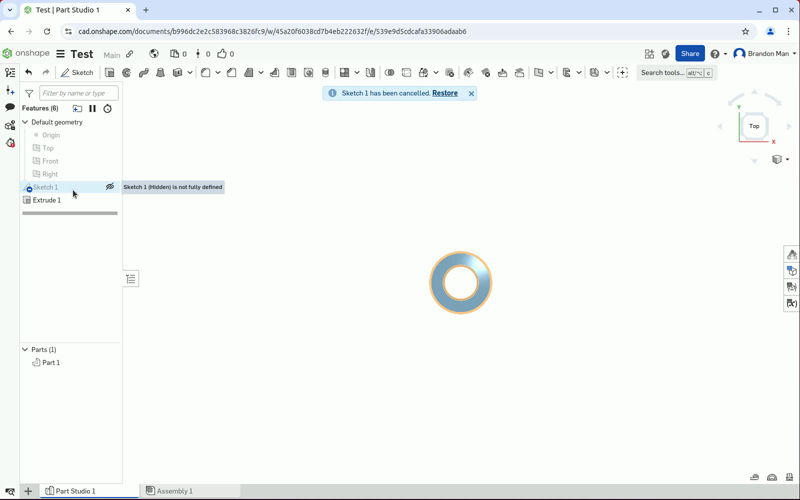
click(73, 189)
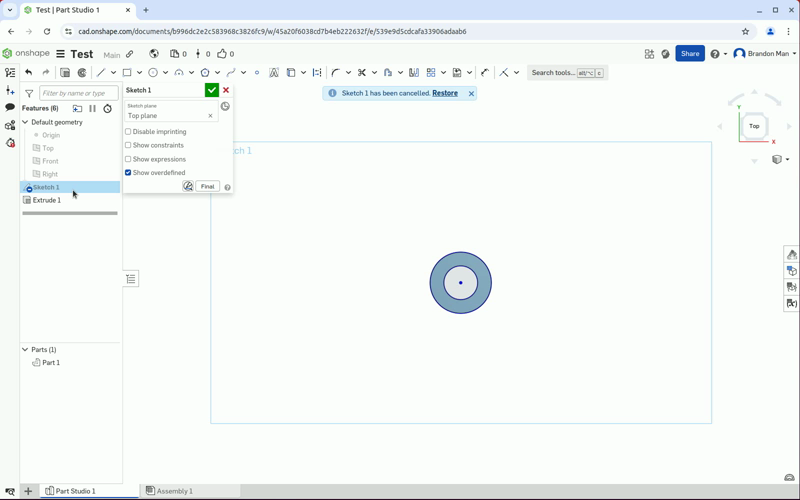
mouse_move(229, 92)
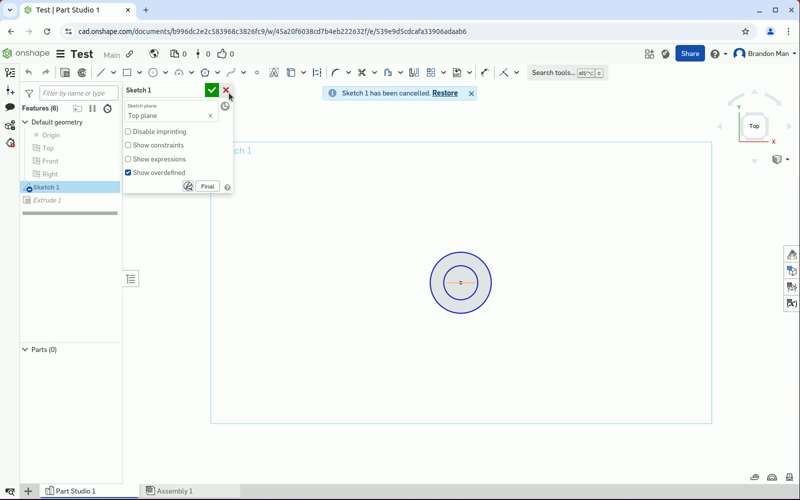
click(229, 92)
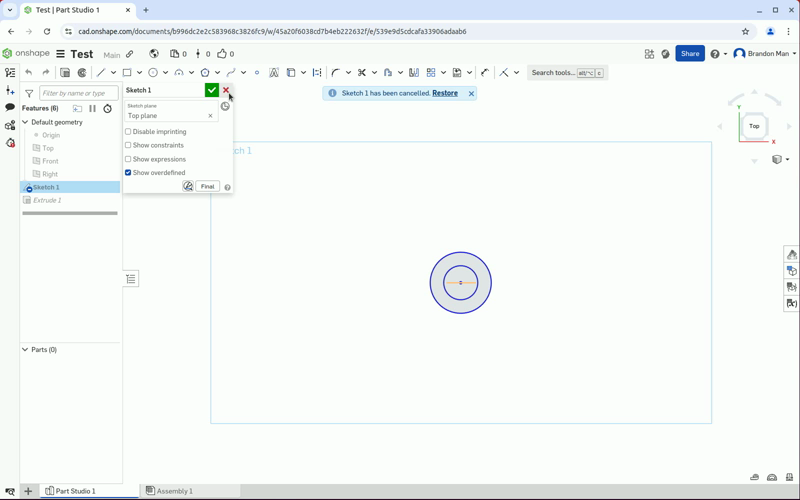
key(shift+s)
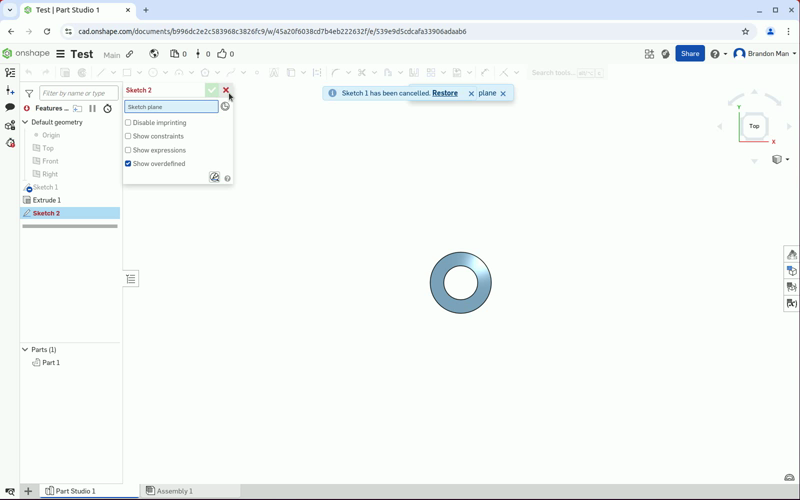
mouse_move(73, 150)
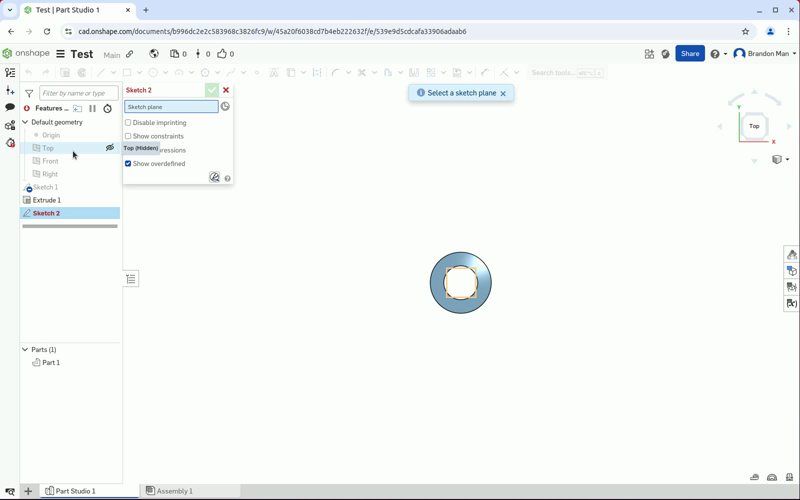
click(73, 150)
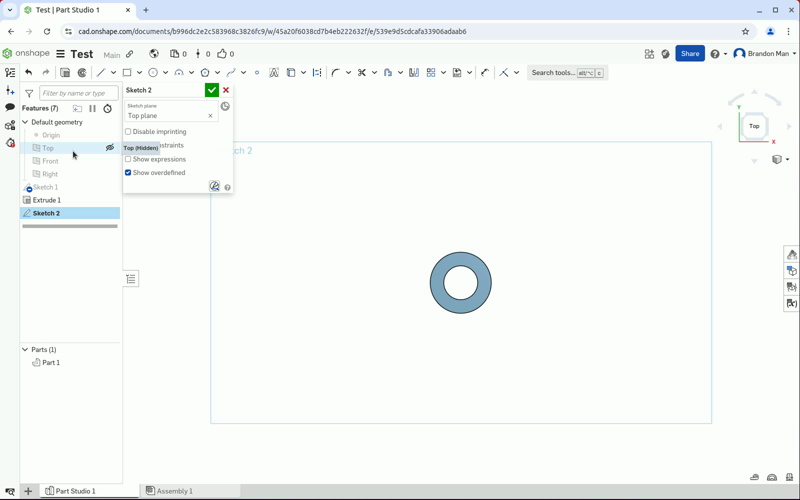
mouse_move(73, 352)
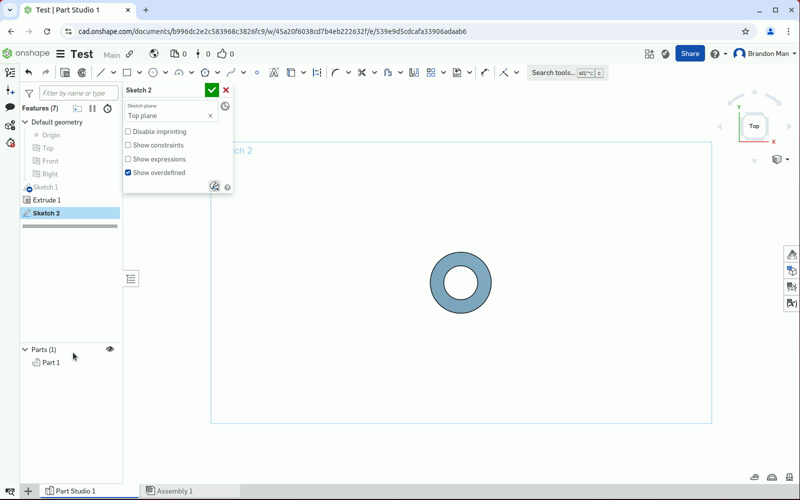
key(y)
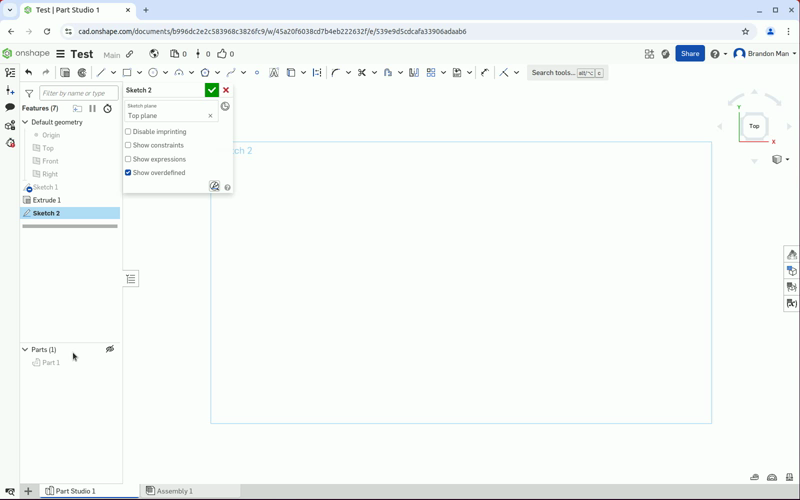
key(l)
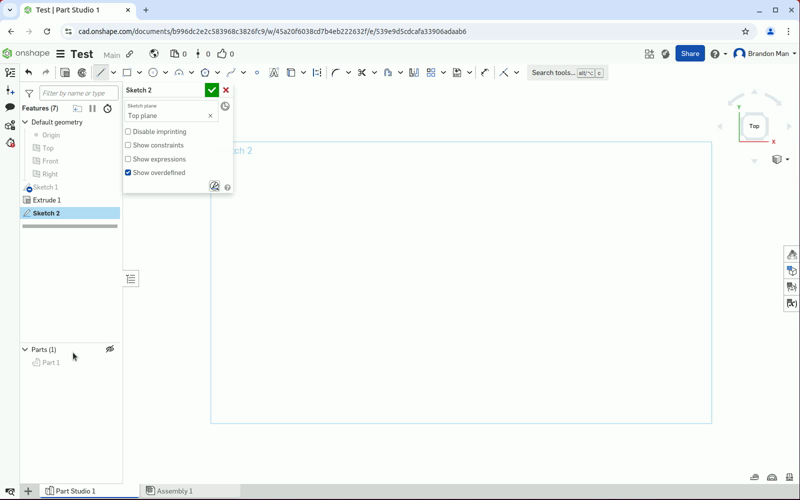
key_down(shift)
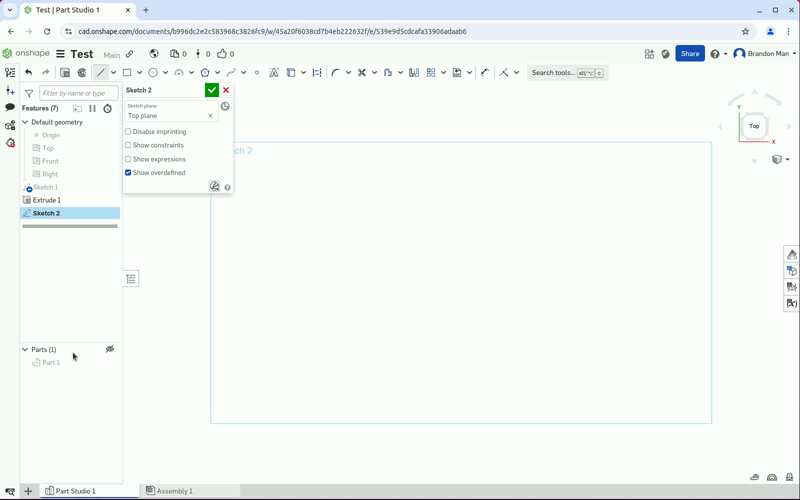
mouse_move(444, 278)
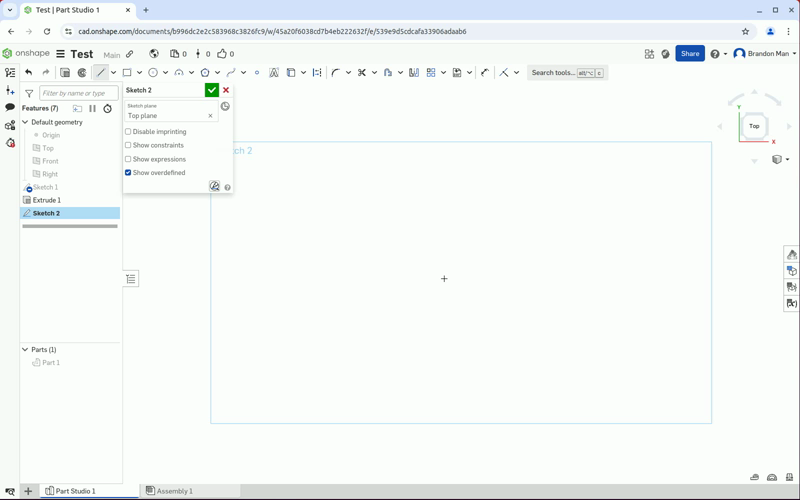
click(444, 278)
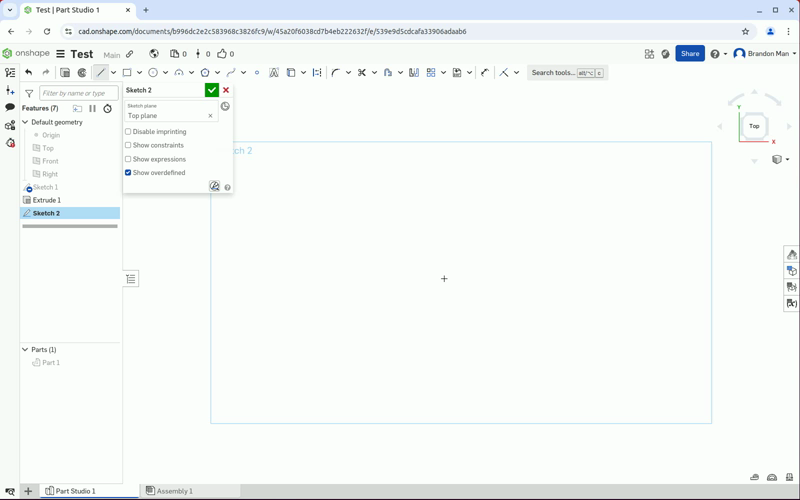
key_up(shift)
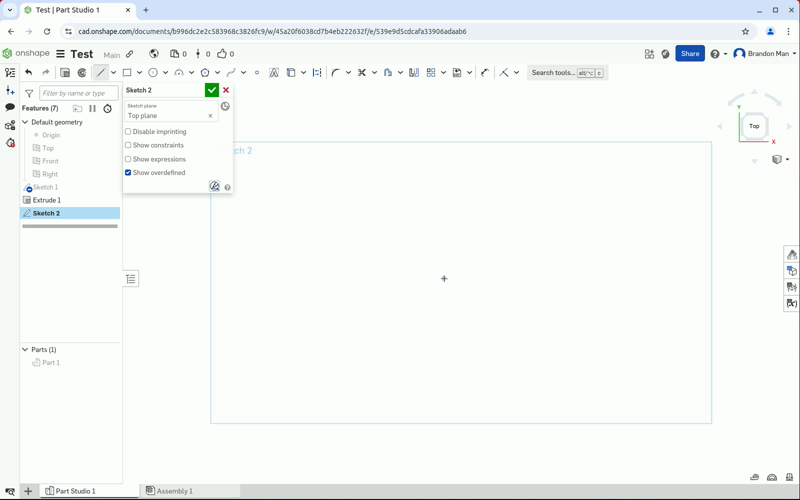
key_down(shift)
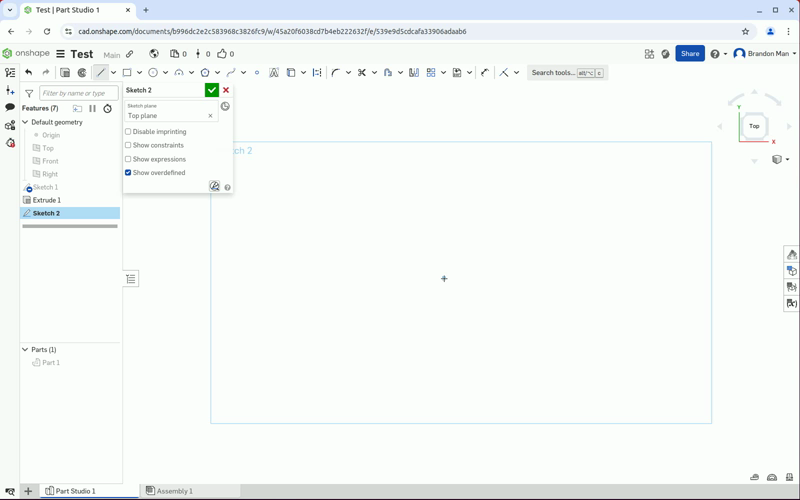
mouse_move(474, 278)
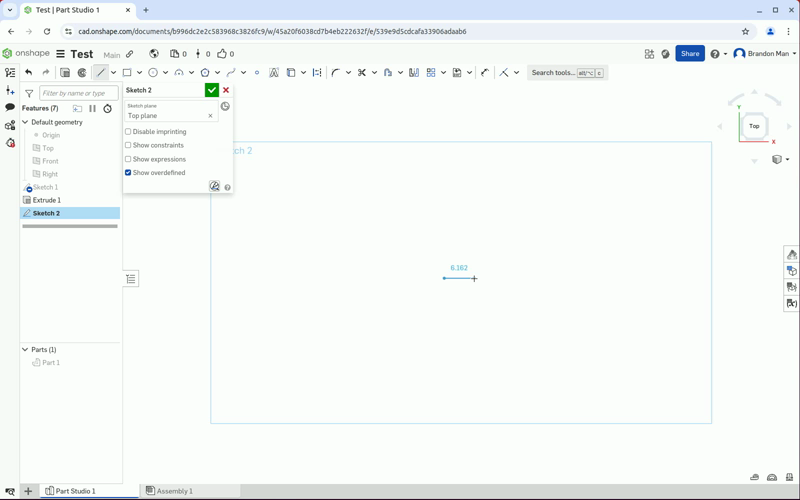
mouse_move(460, 278)
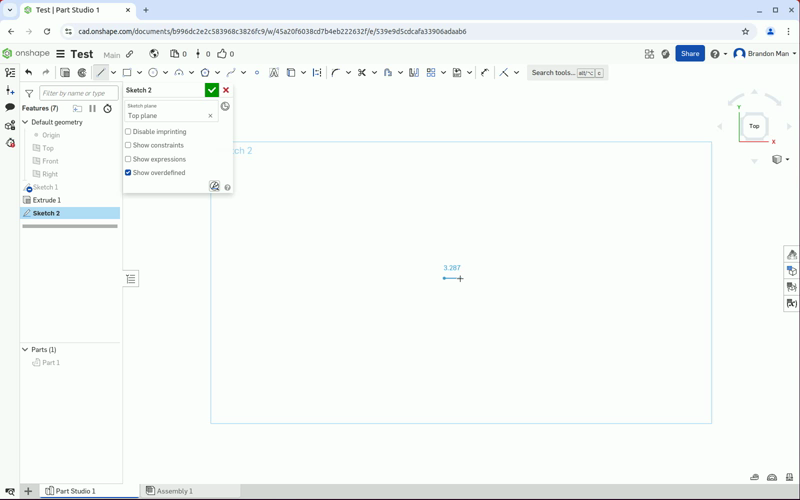
click(460, 278)
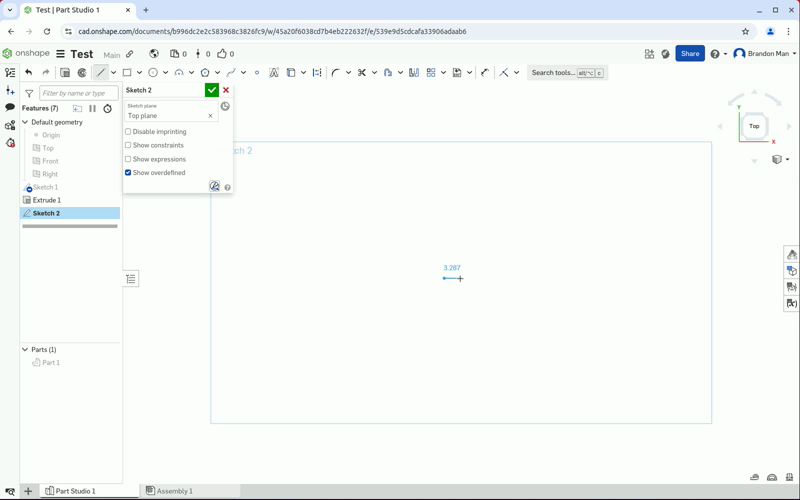
key_up(shift)
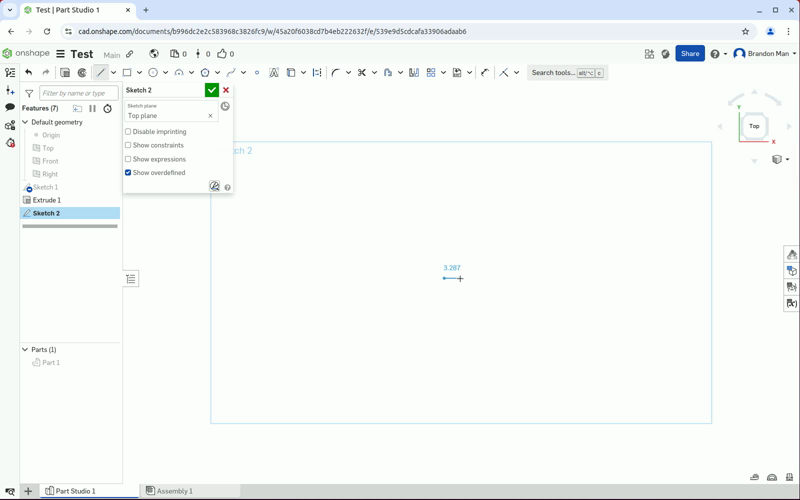
key_down(shift)
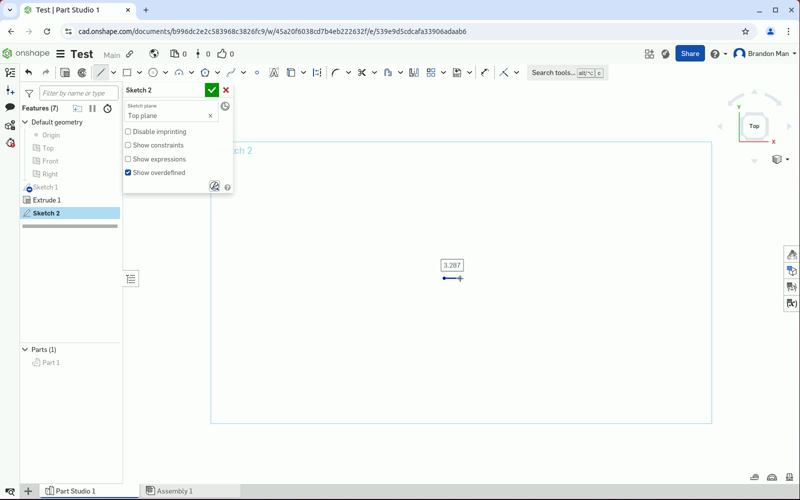
mouse_move(490, 278)
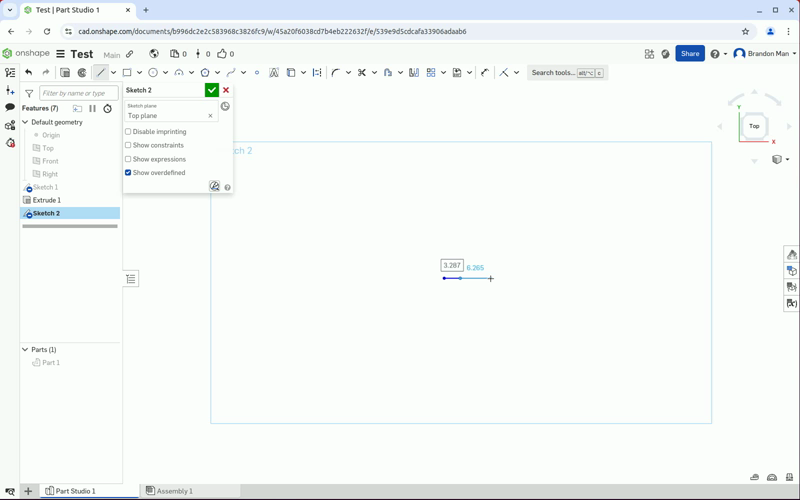
mouse_move(477, 278)
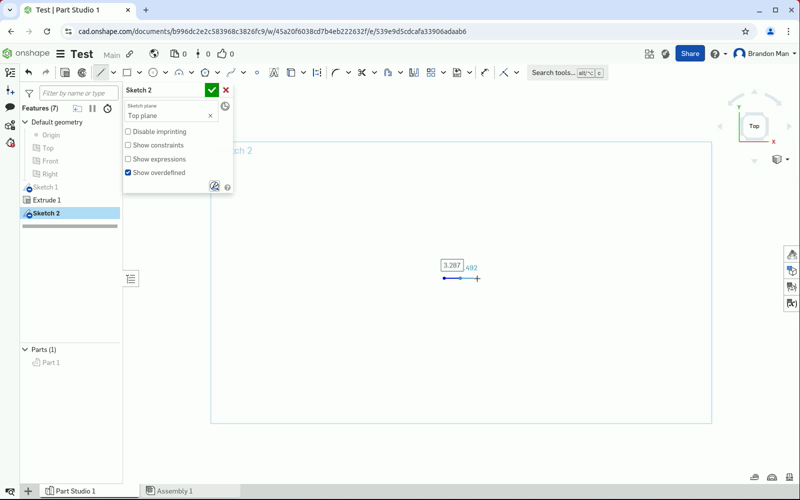
click(477, 278)
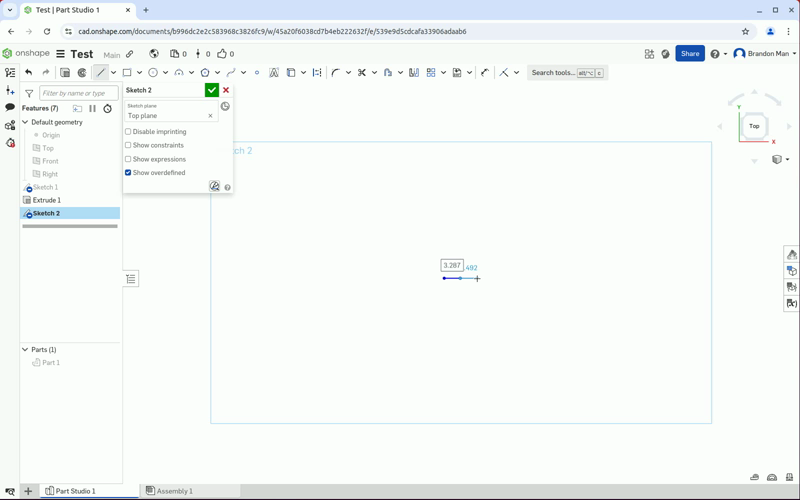
key_up(shift)
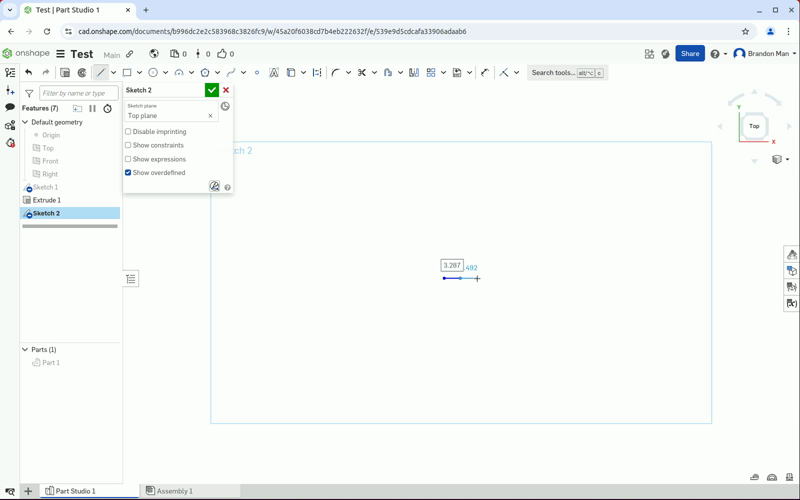
key(esc)
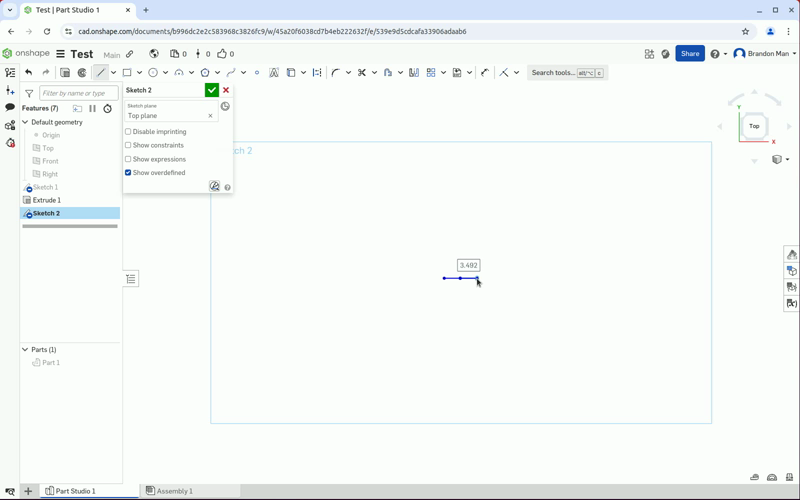
key(a)
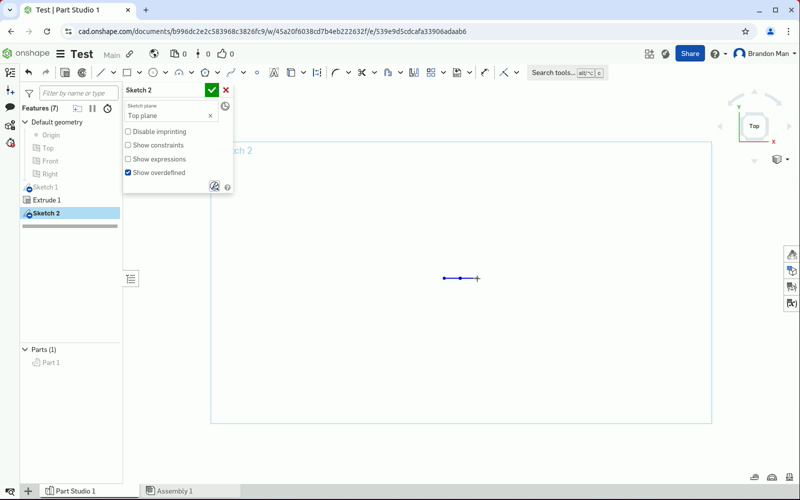
mouse_move(477, 278)
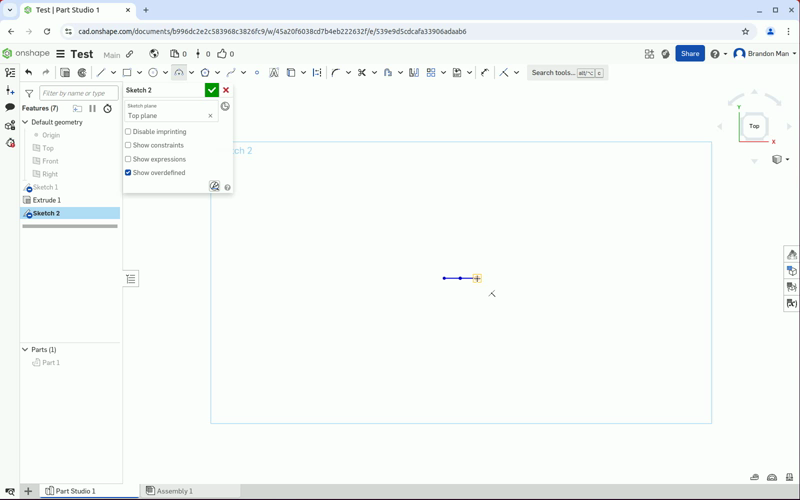
click(477, 278)
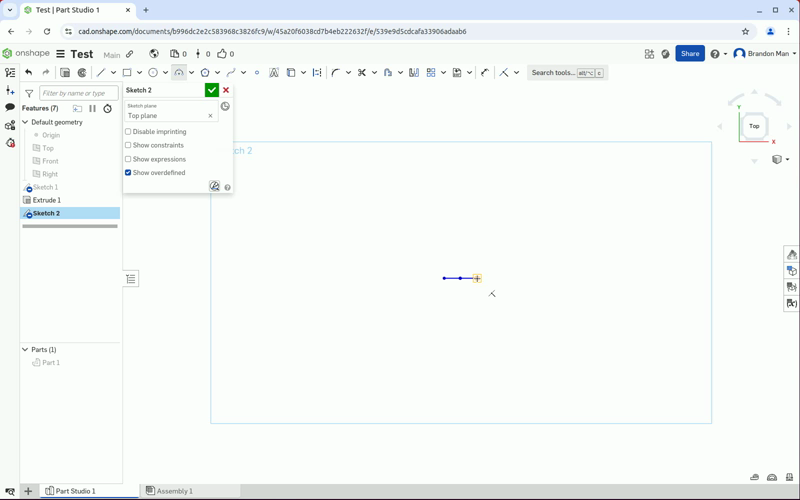
mouse_move(444, 278)
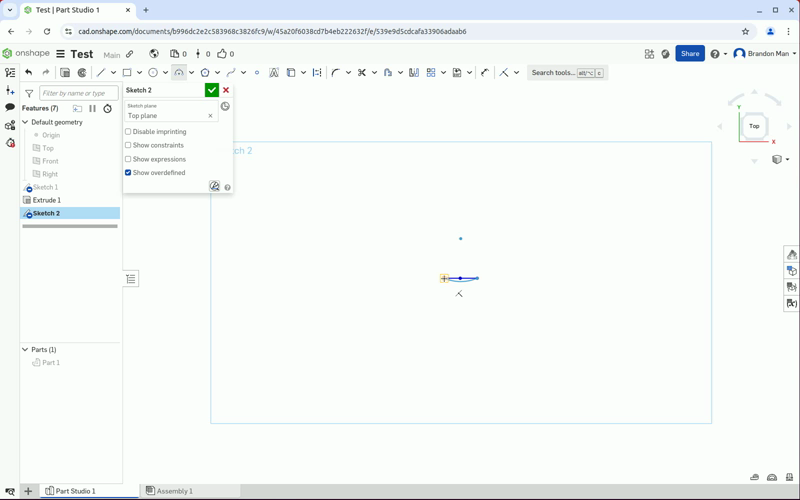
click(444, 278)
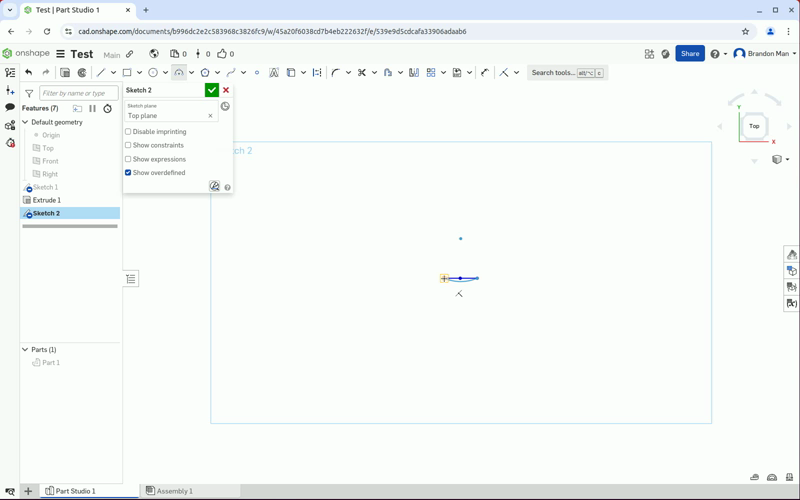
key_down(shift)
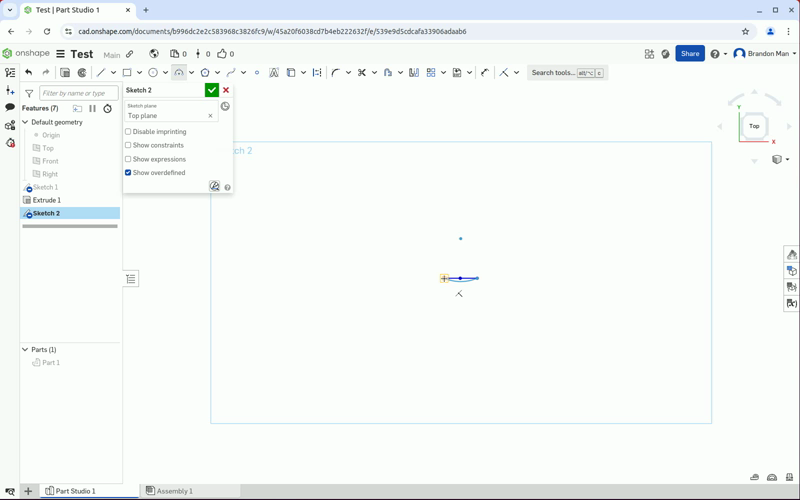
mouse_move(460, 266)
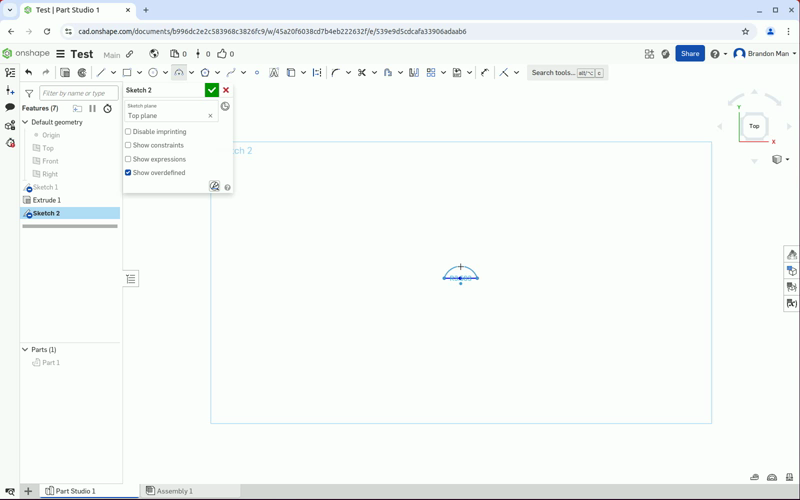
click(460, 266)
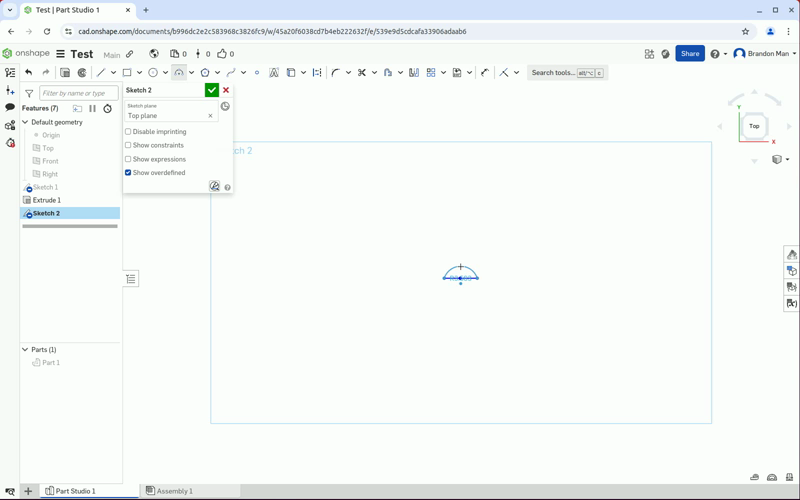
key_up(shift)
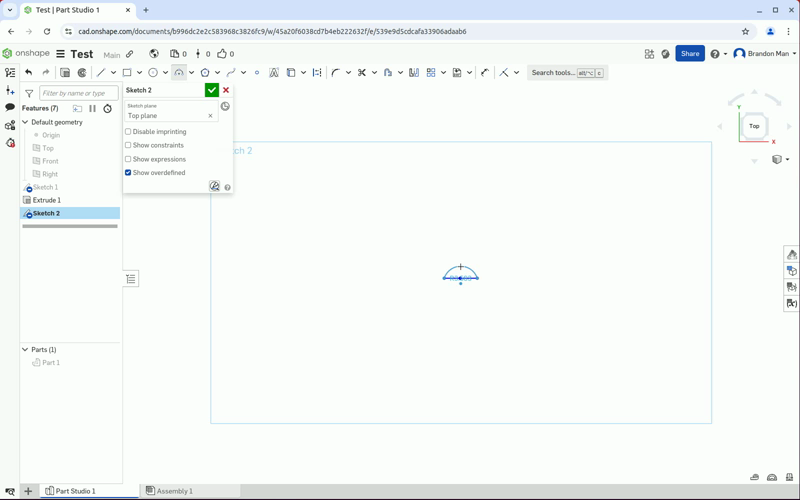
key(esc)
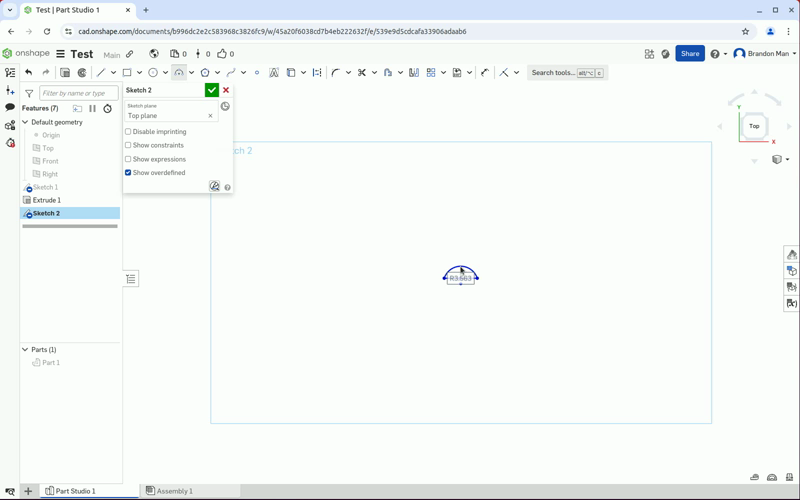
mouse_move(471, 270)
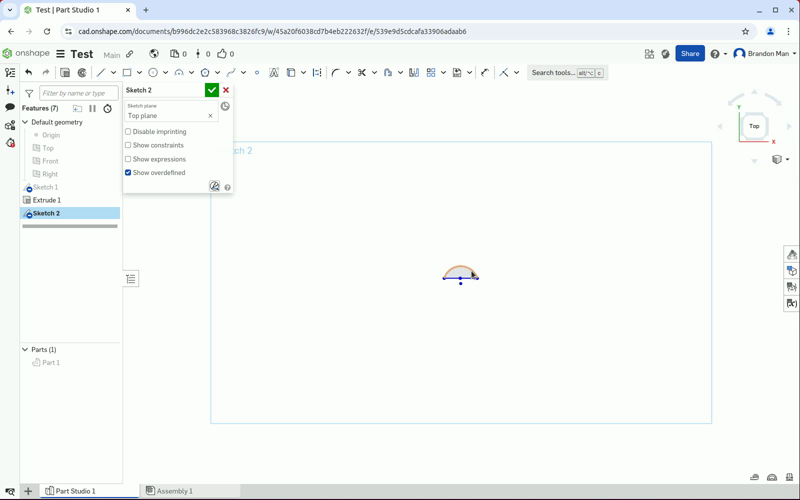
scroll(6)
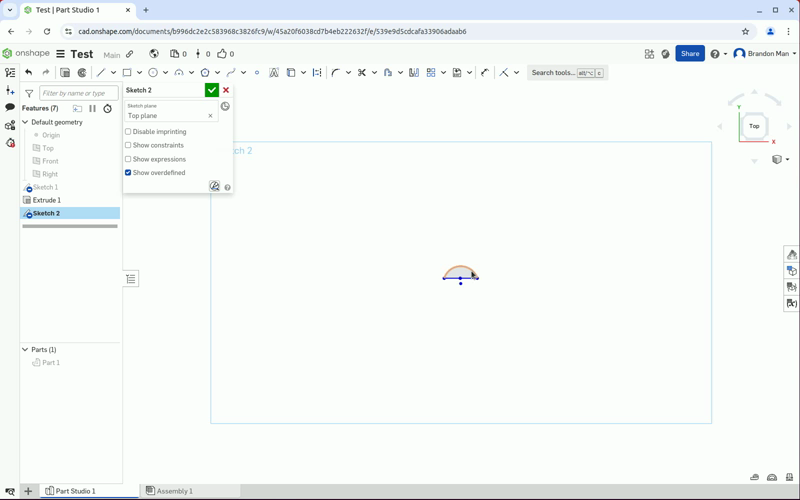
scroll(6)
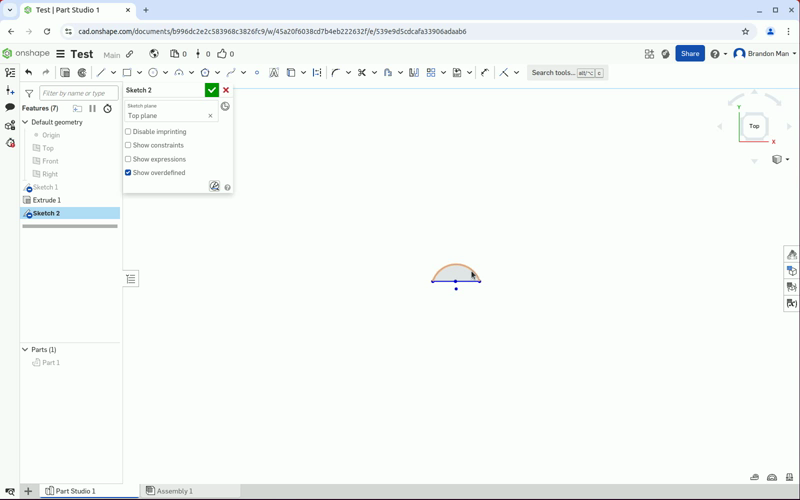
scroll(6)
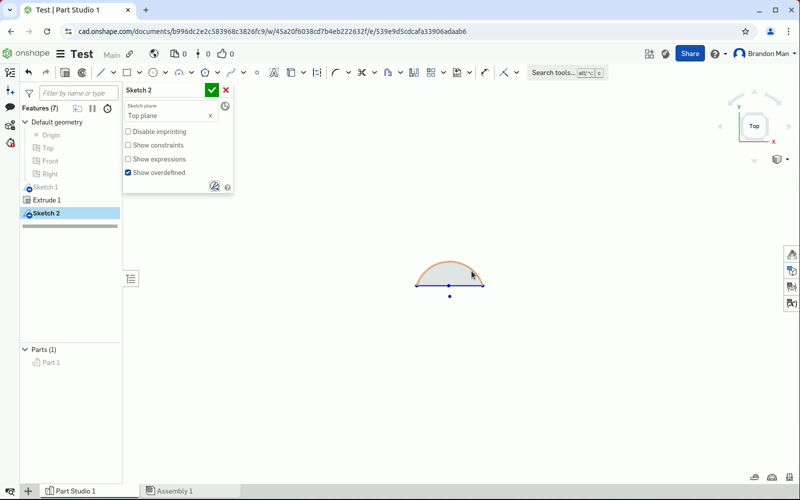
scroll(6)
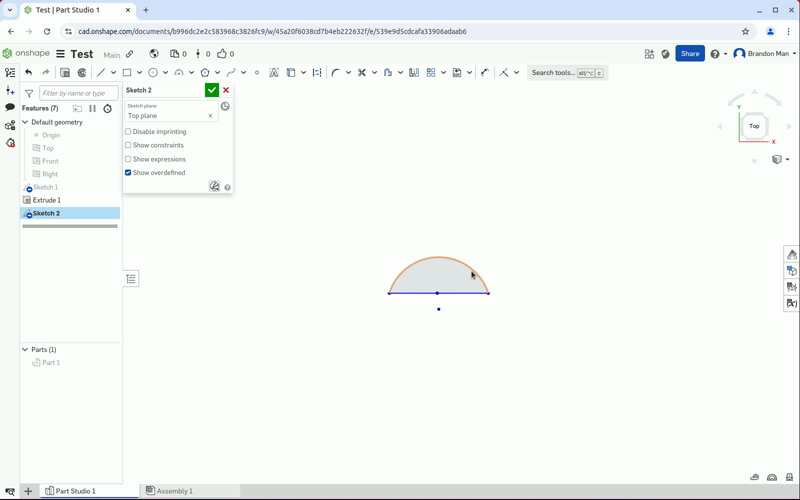
scroll(6)
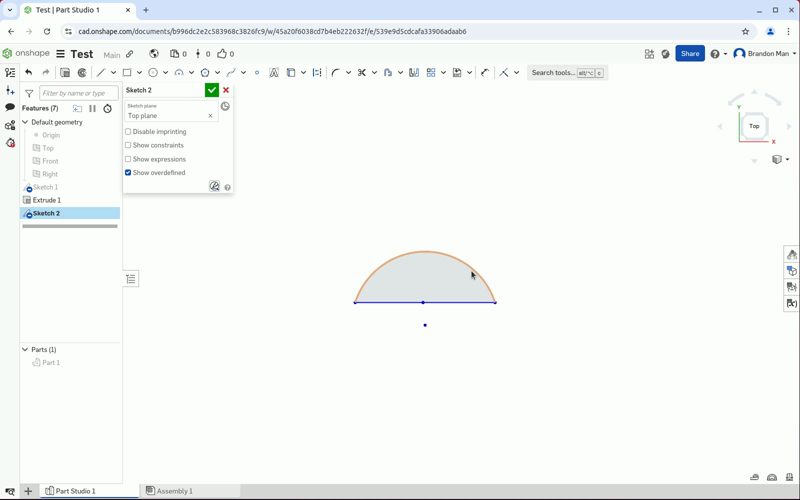
scroll(6)
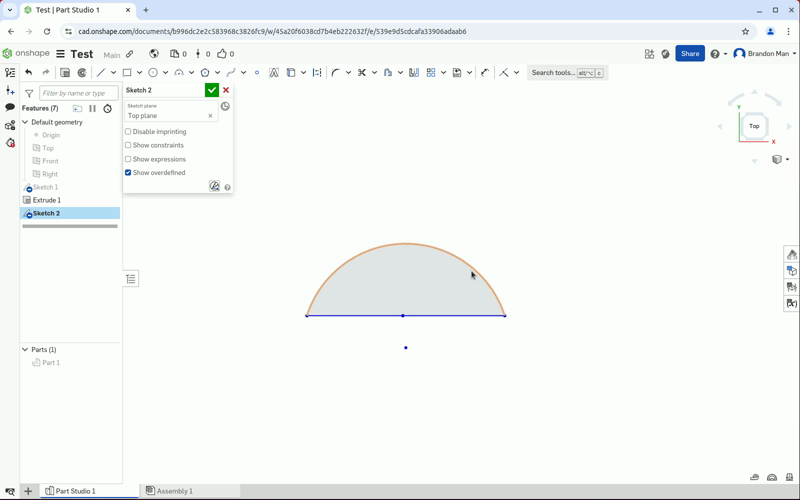
scroll(6)
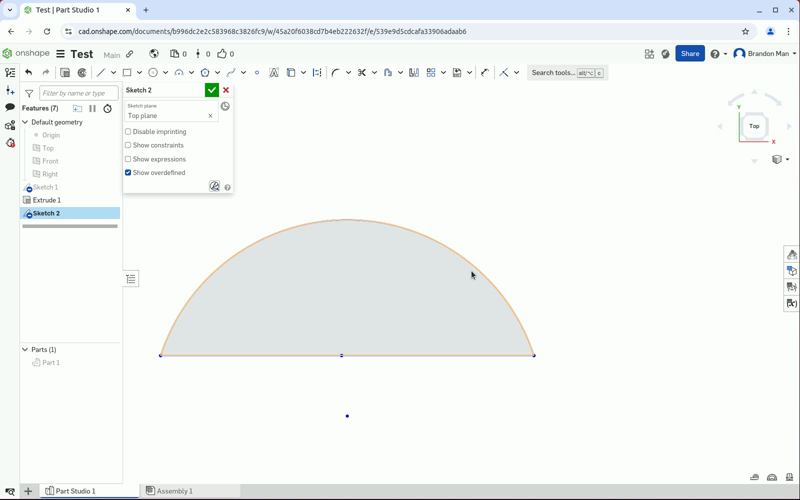
click(471, 270)
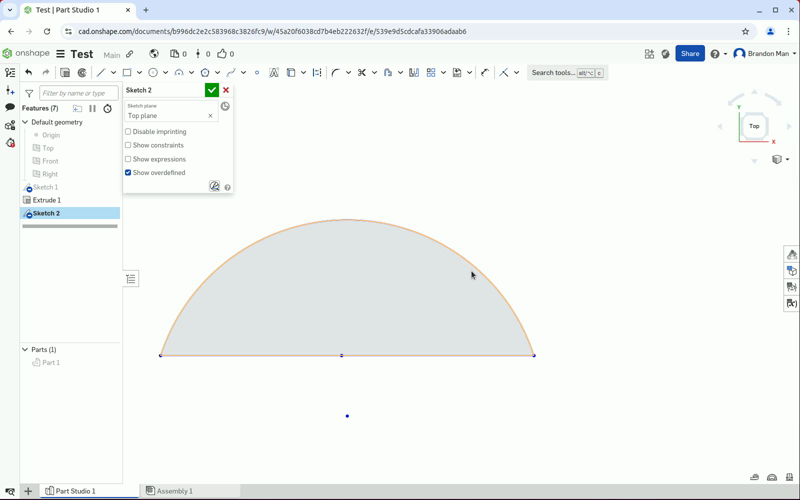
scroll(-6)
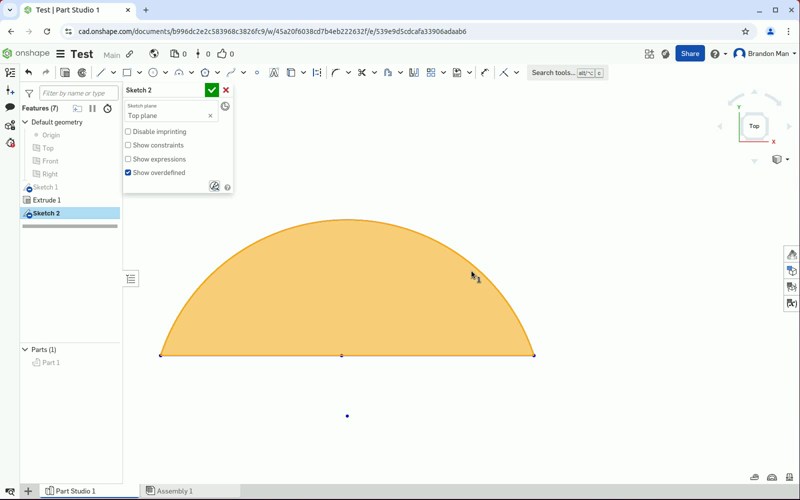
scroll(-6)
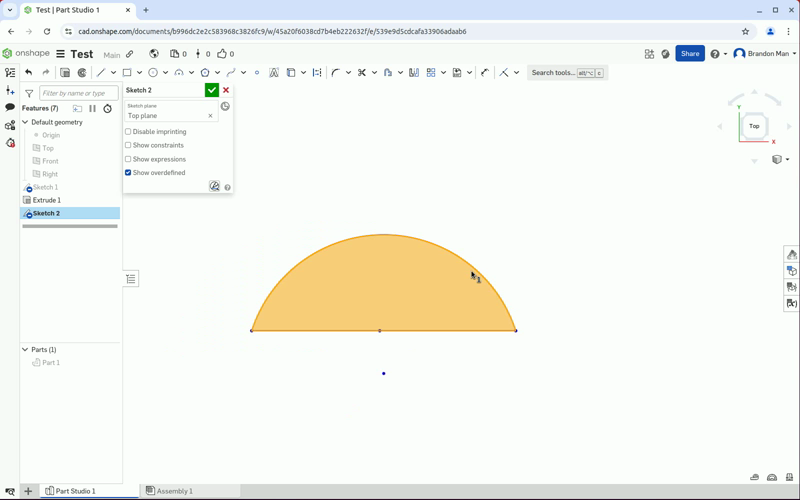
scroll(-6)
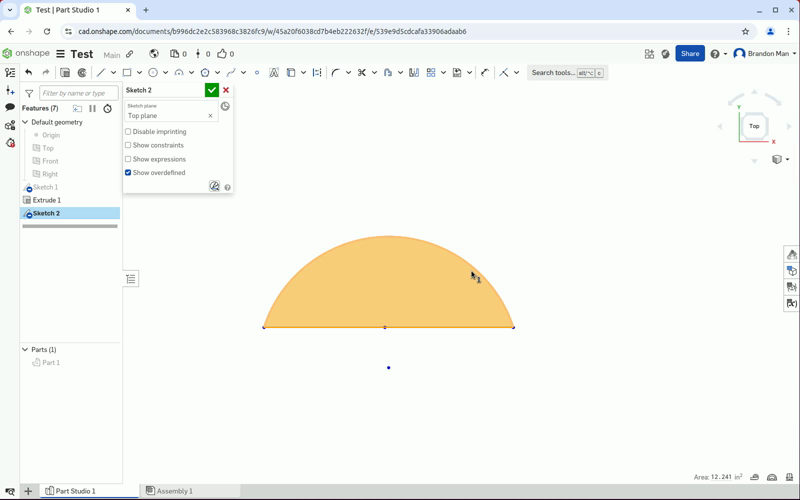
scroll(-6)
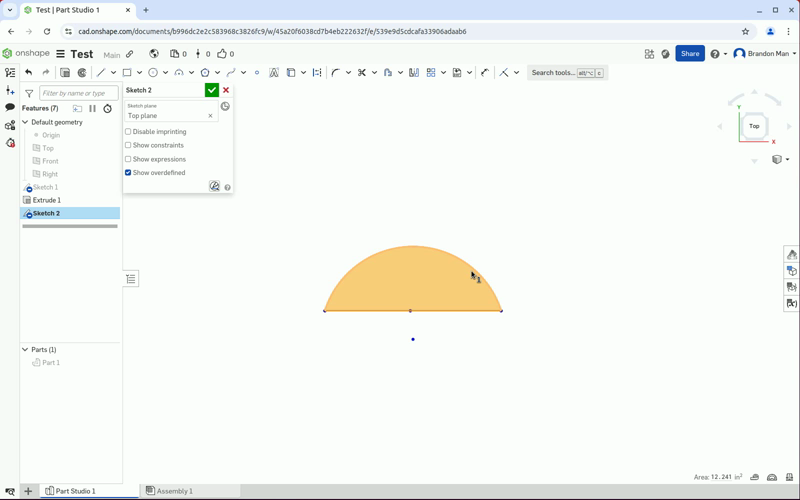
scroll(-6)
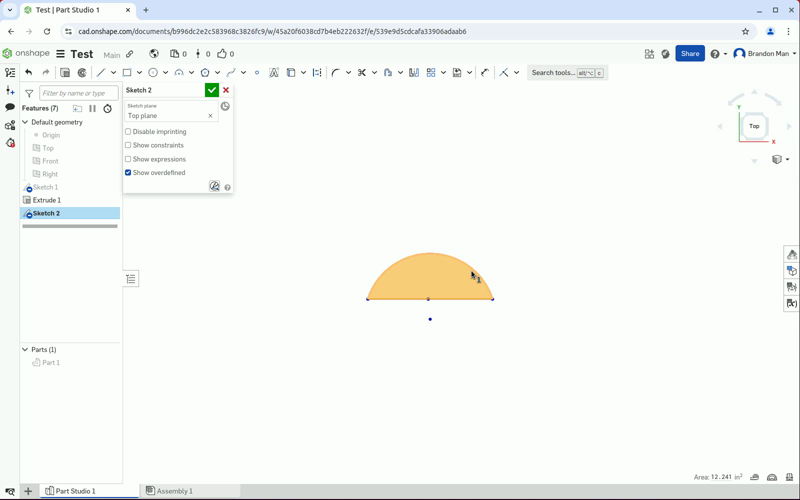
scroll(-6)
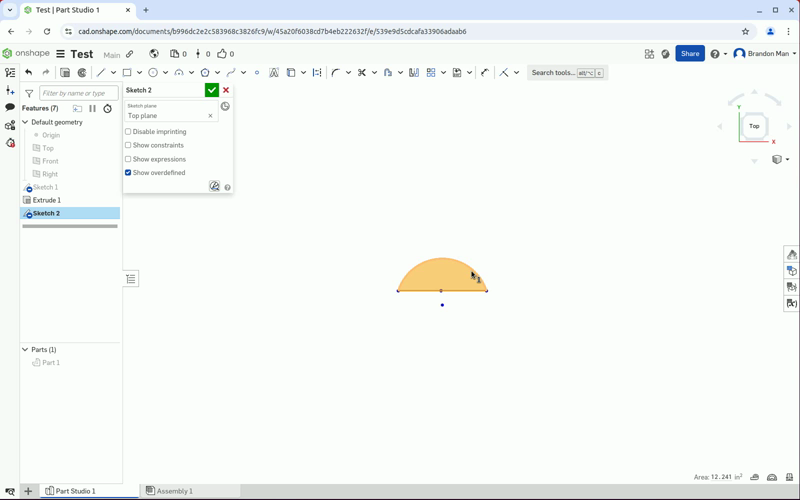
scroll(-6)
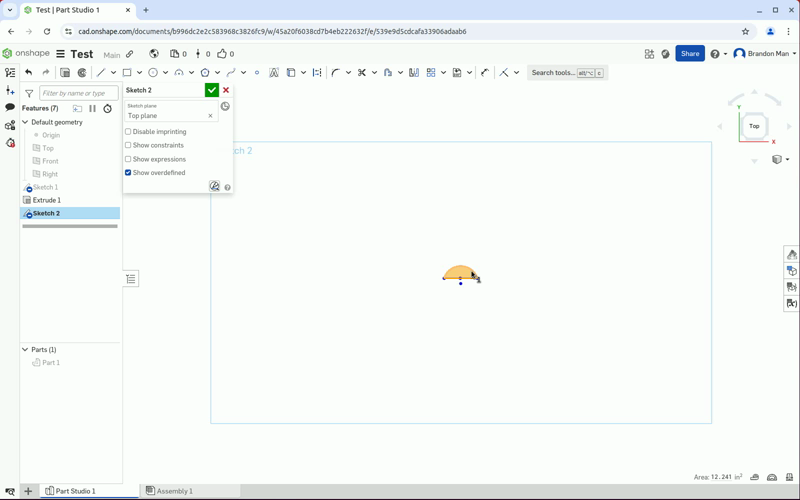
mouse_move(73, 352)
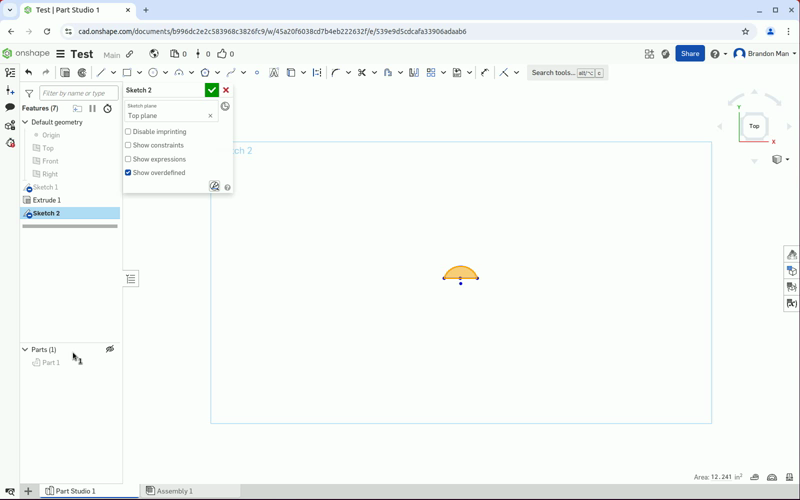
key(shift+y)
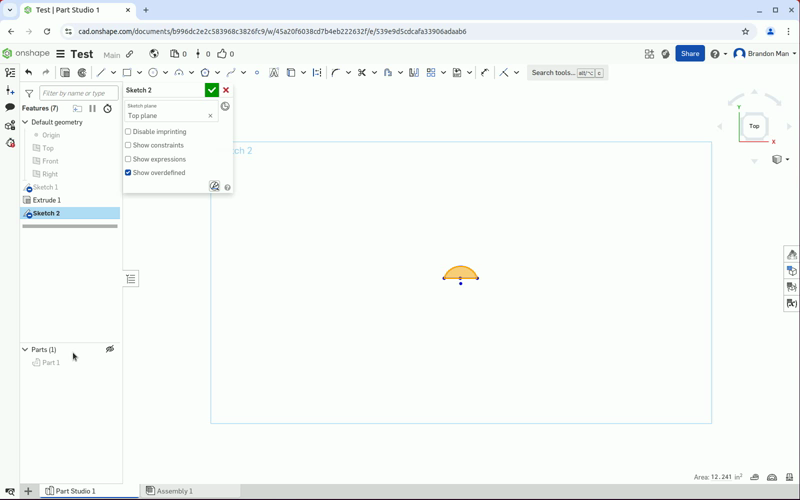
key(shift+e)
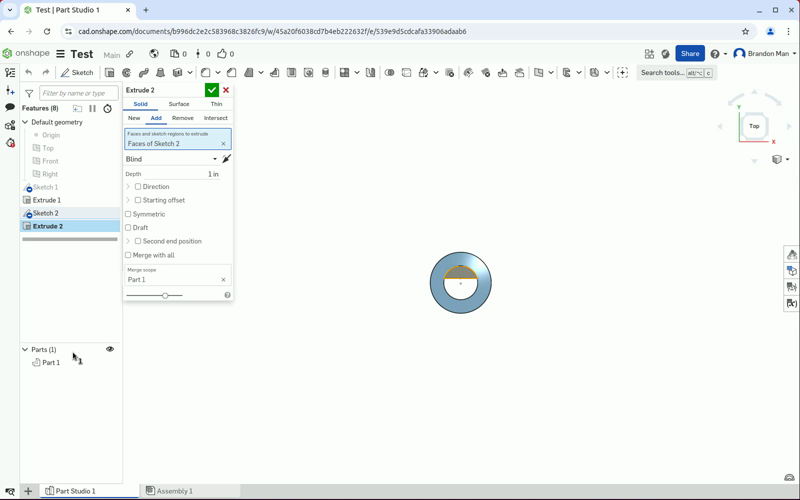
mouse_move(143, 106)
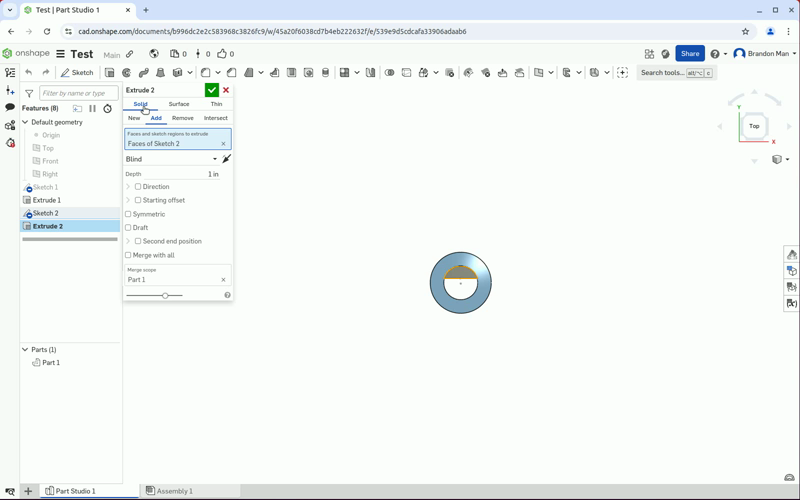
click(143, 106)
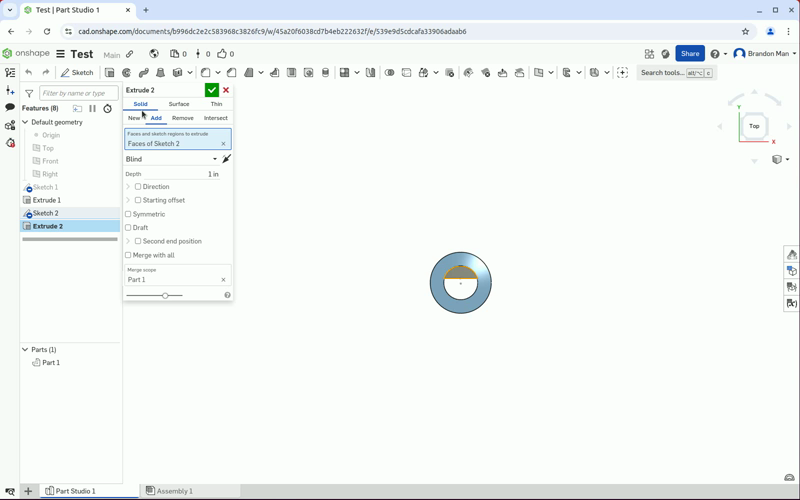
mouse_move(137, 120)
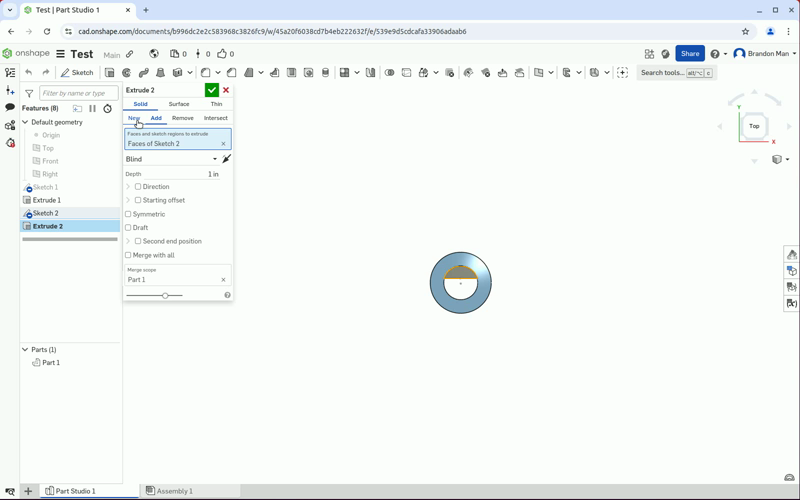
click(137, 120)
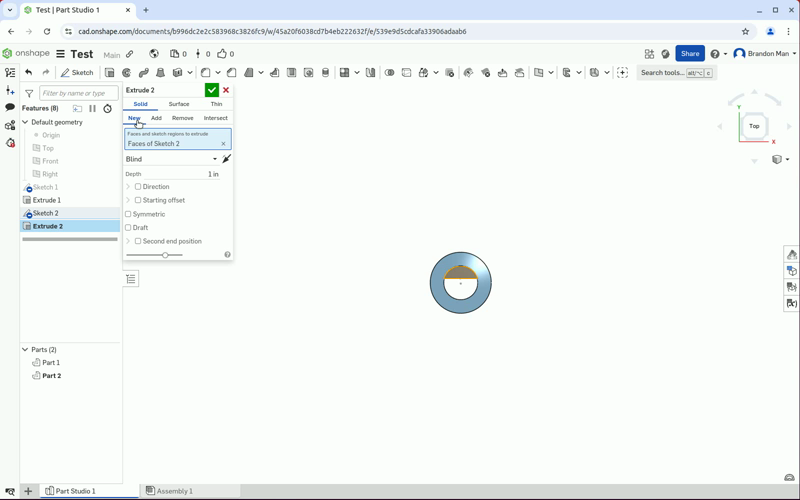
key(tab, 4)
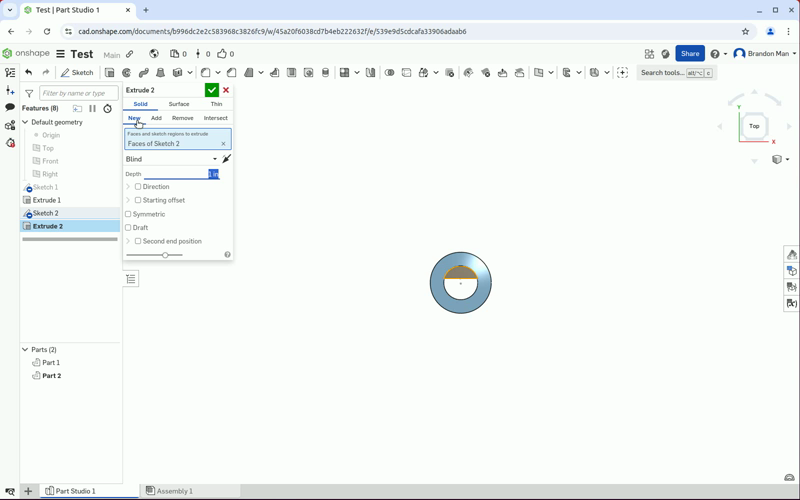
text(23.108)
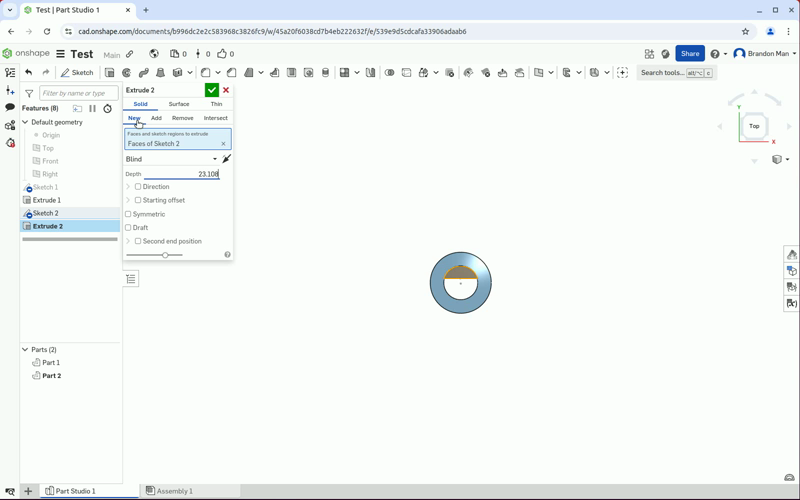
key(enter)
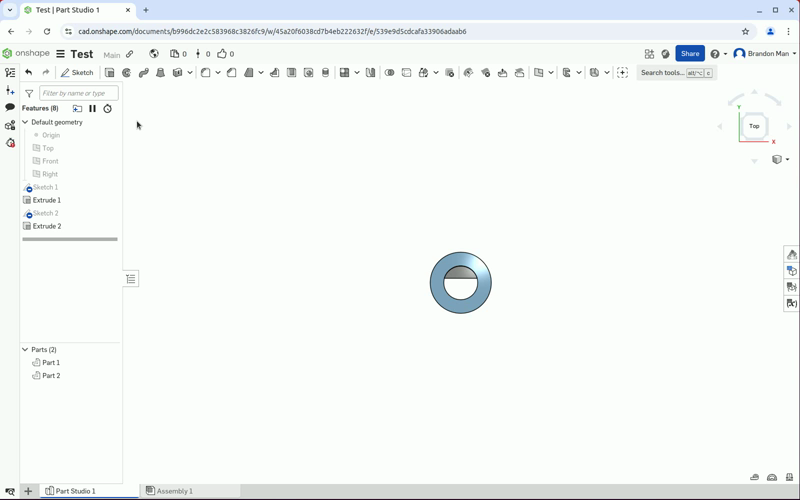
key(shift+h)
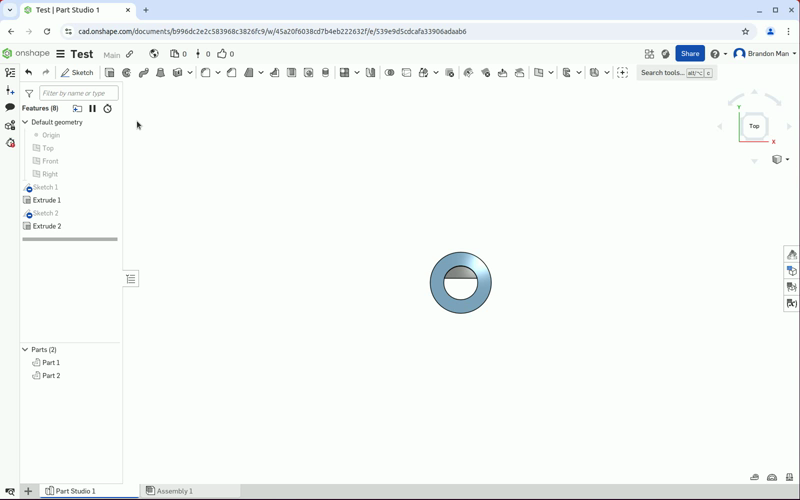
key(shift+h)
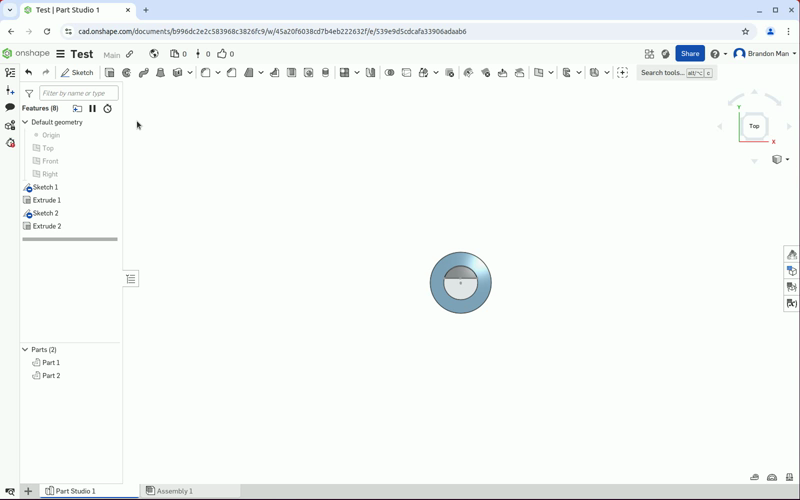
key(shift+7)
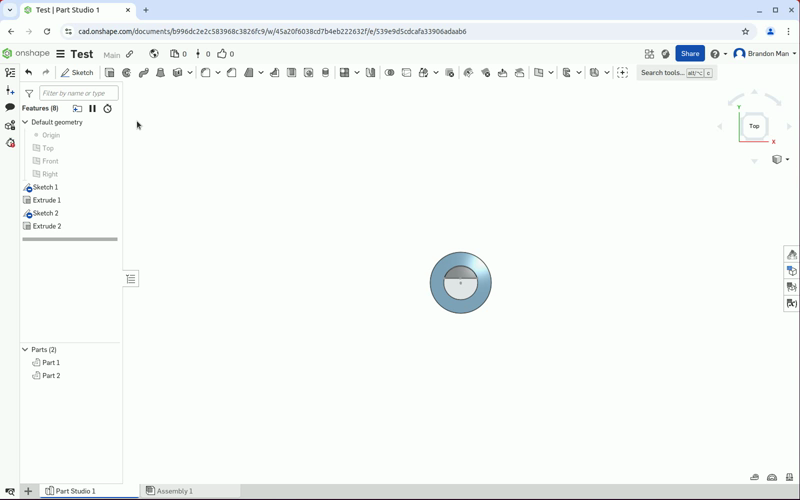
key(up, 3)
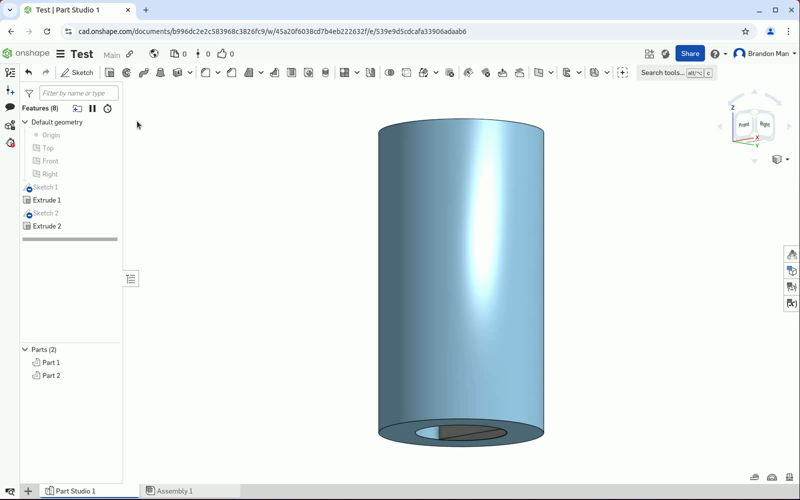
key(left, 3)
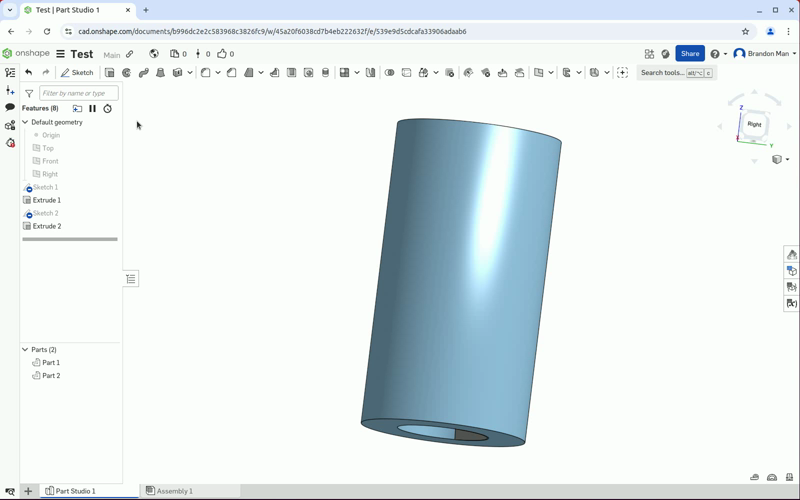
key(right, 3)
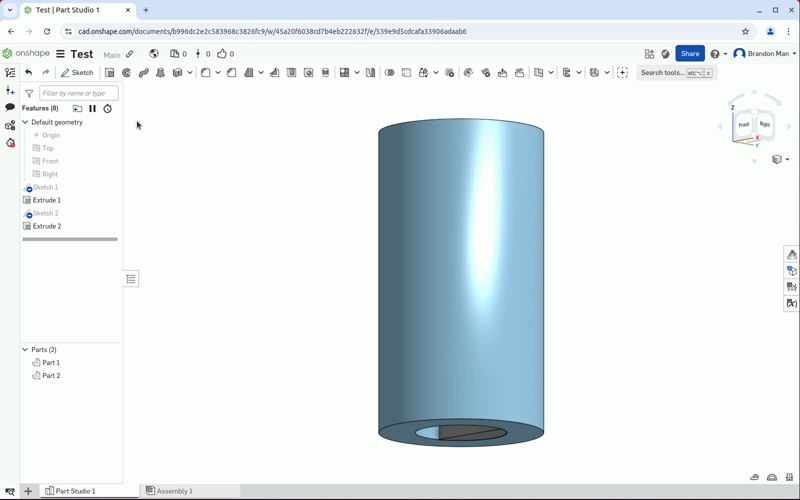
key(down, 3)
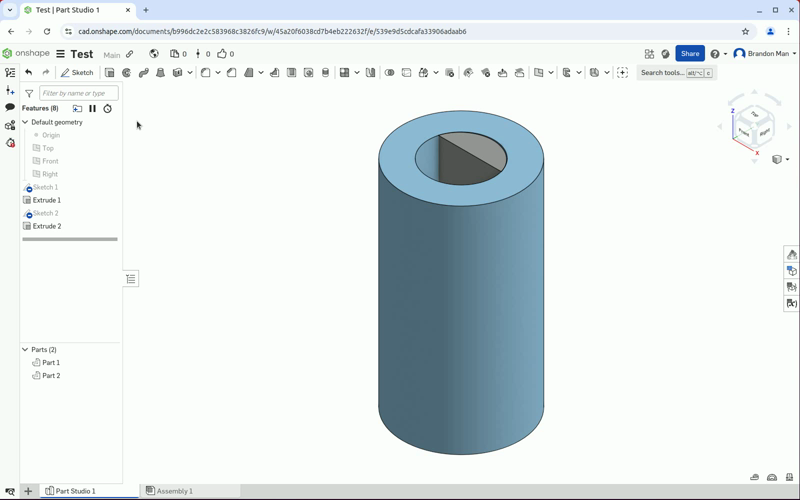
mouse_move(73, 189)
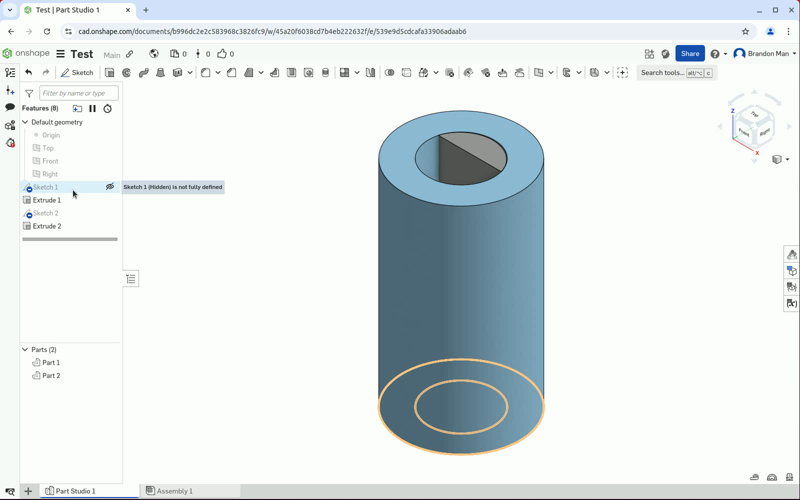
click(73, 189)